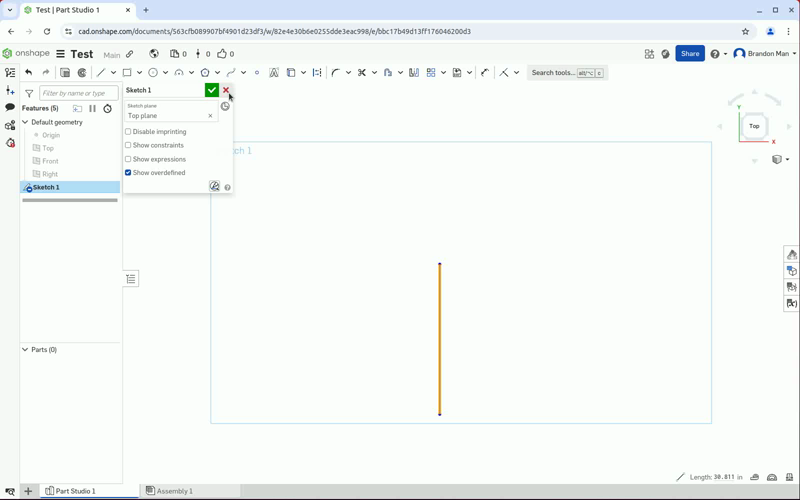
key(shift+h)
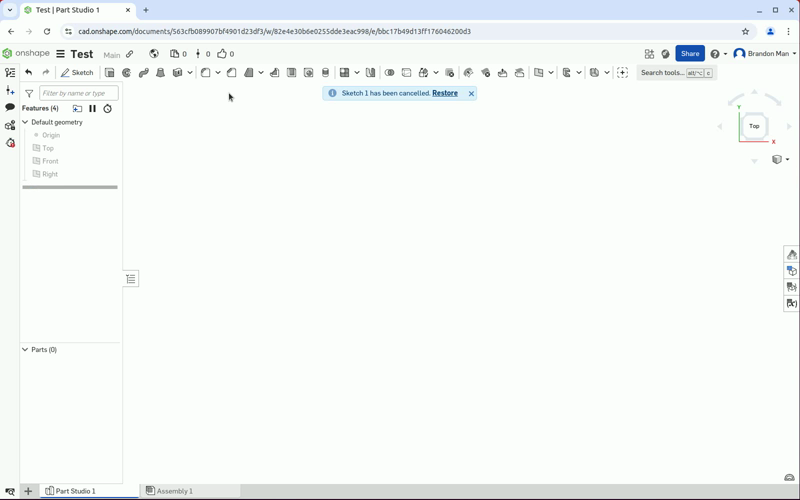
mouse_move(73, 352)
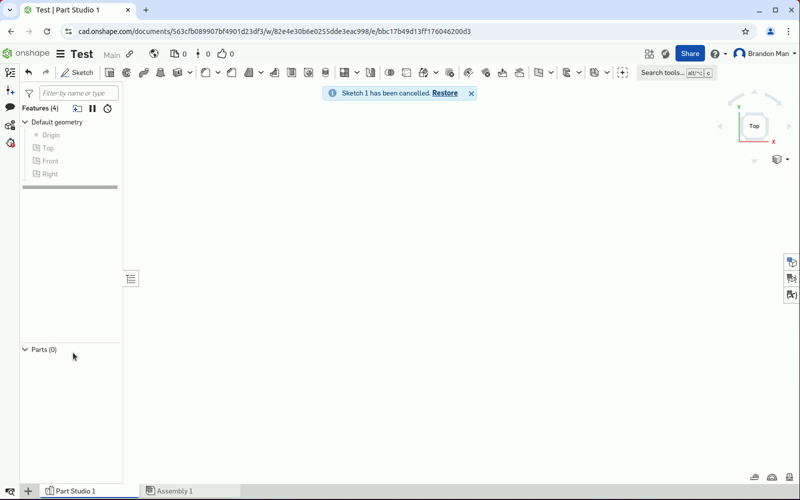
key(y)
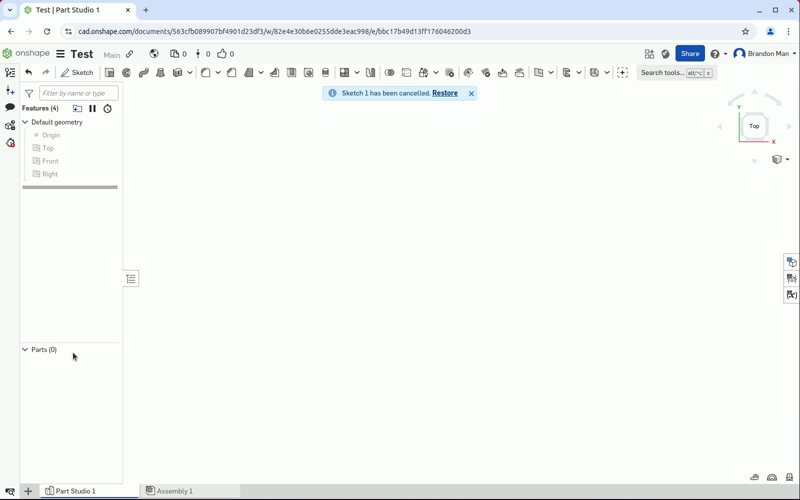
key(shift+p)
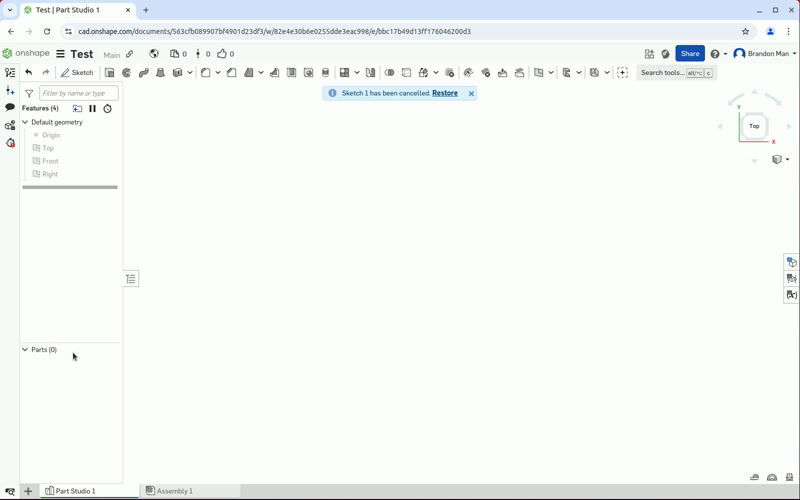
key(space)
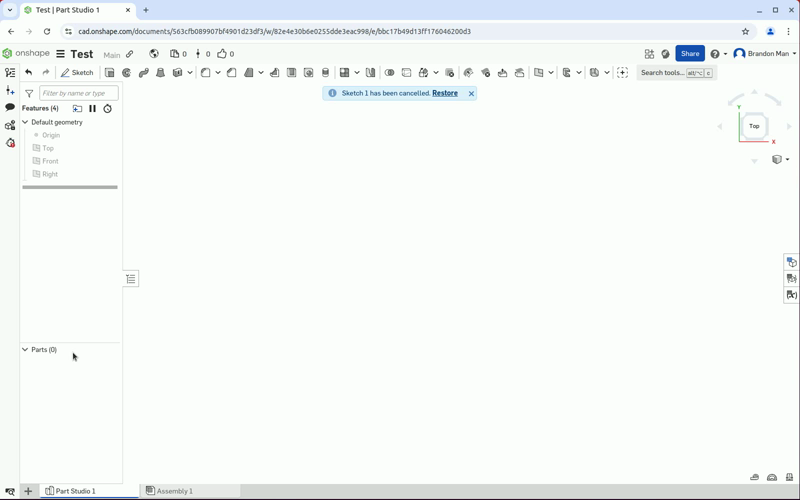
key_down(shift)
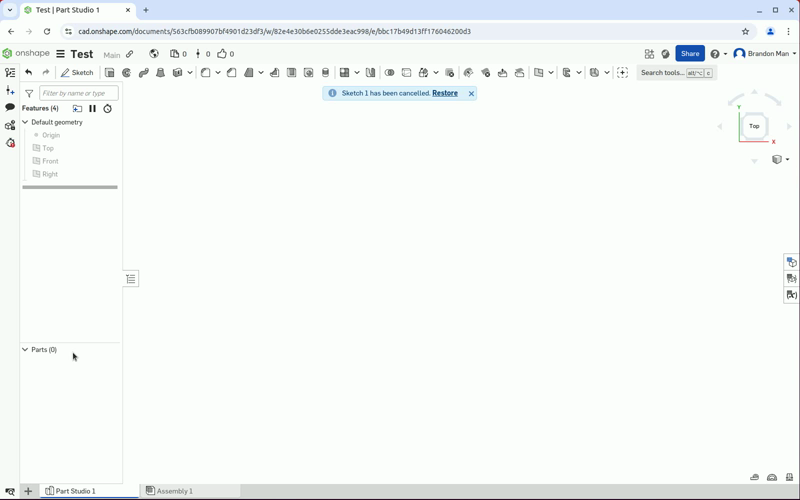
key(up)
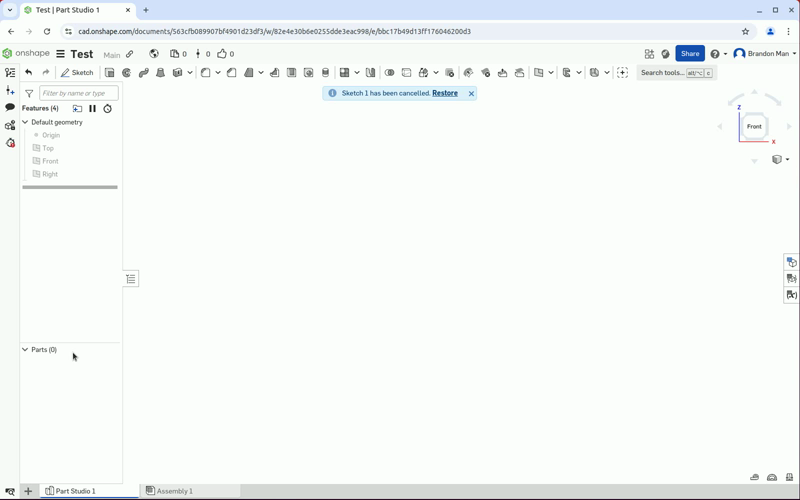
key_up(shift)
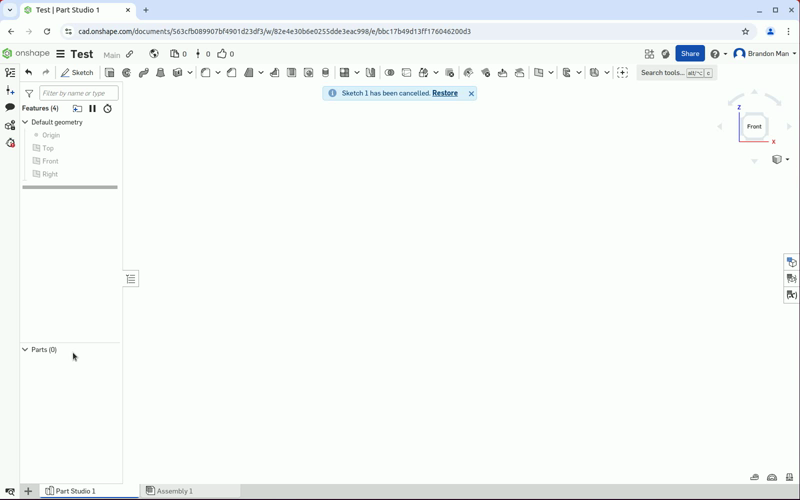
mouse_move(73, 352)
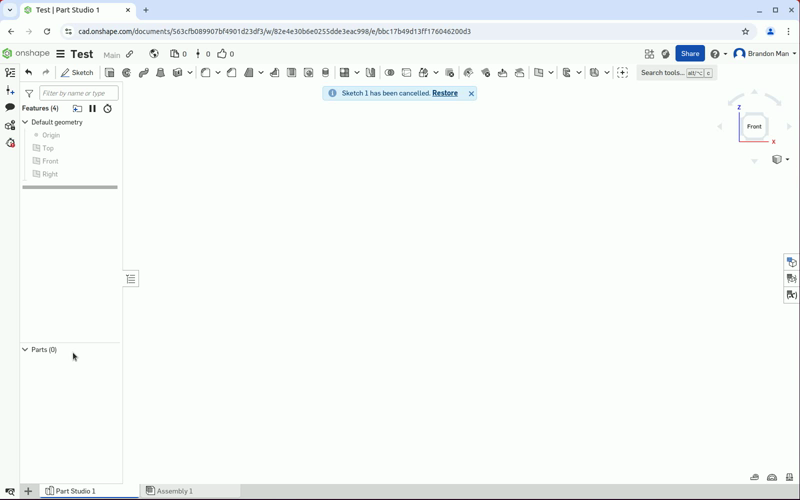
key(shift+y)
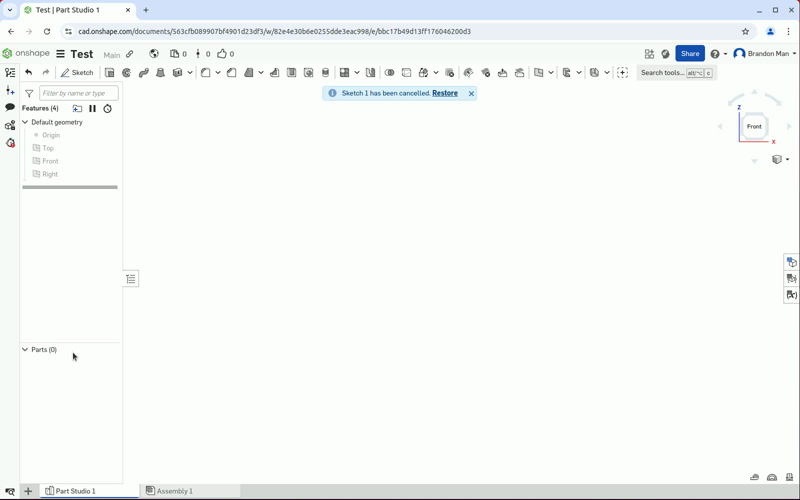
key(shift+s)
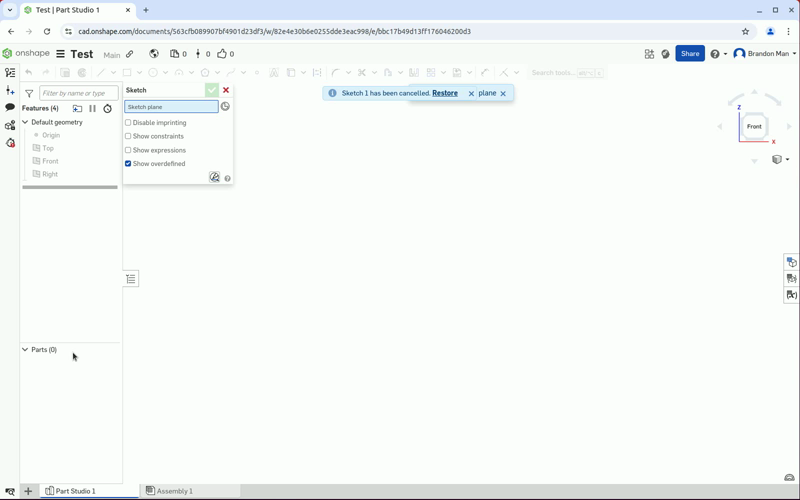
mouse_move(73, 163)
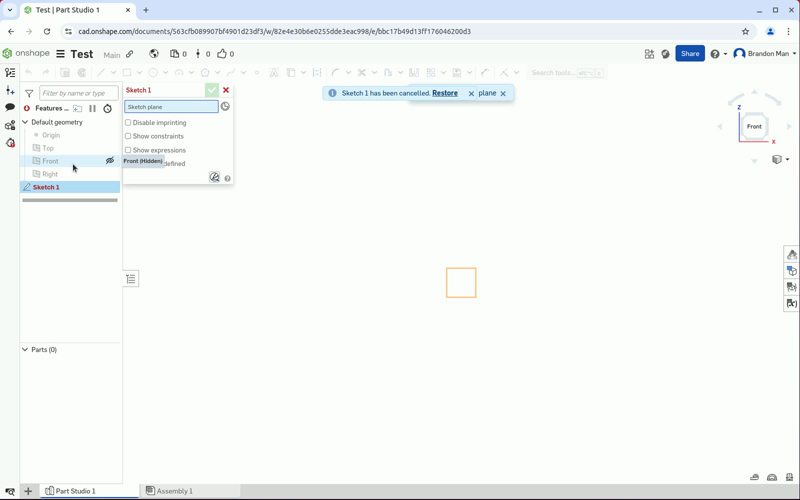
click(73, 163)
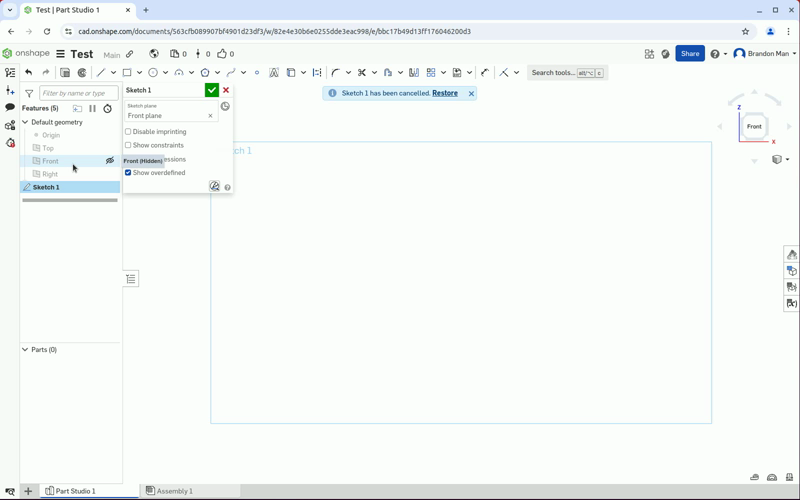
mouse_move(73, 352)
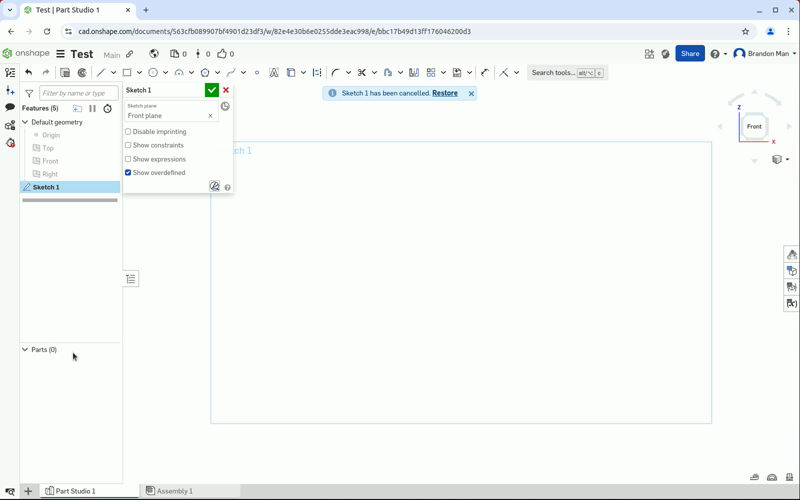
key(y)
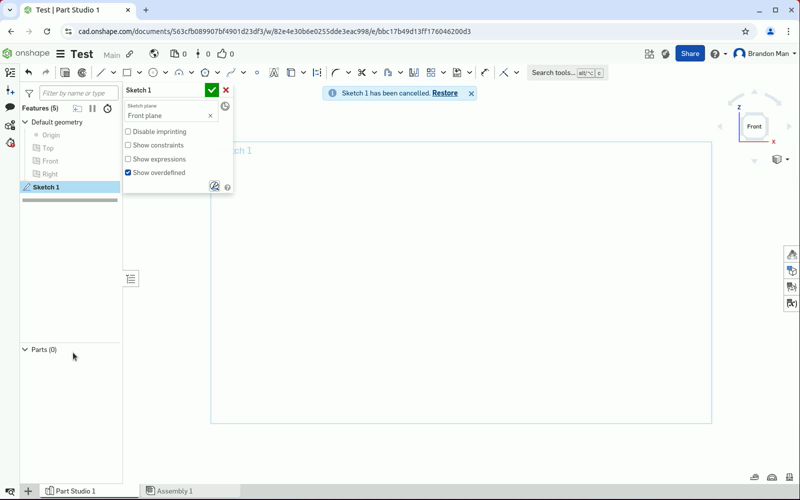
key(l)
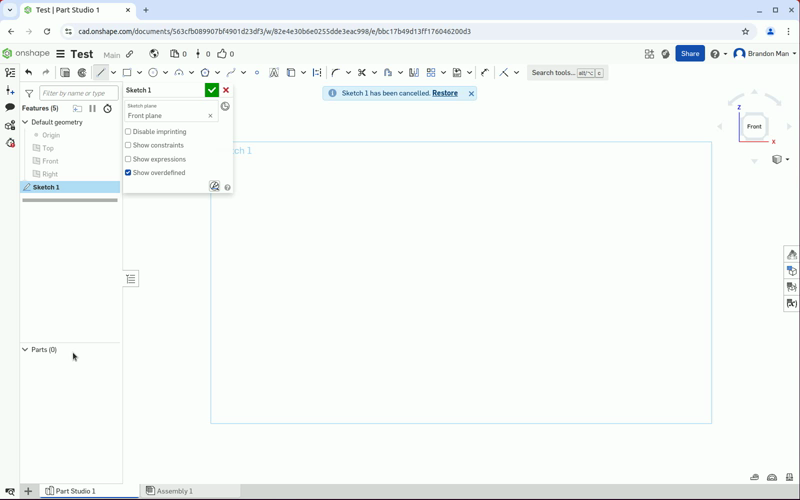
key_down(shift)
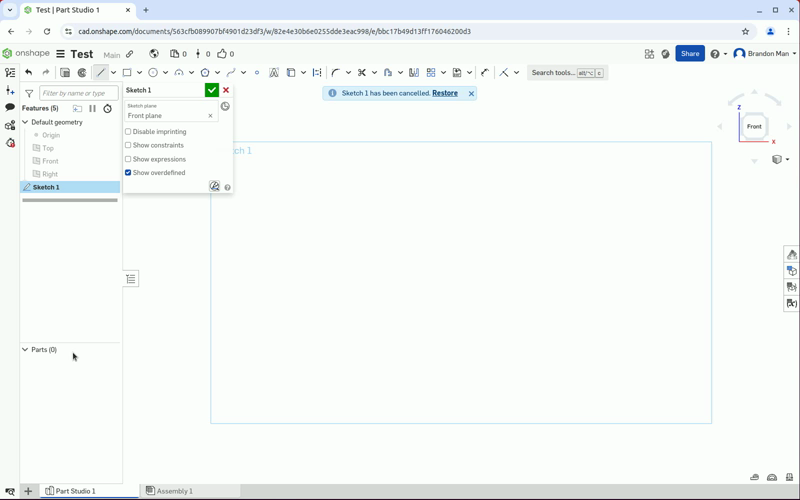
mouse_move(413, 319)
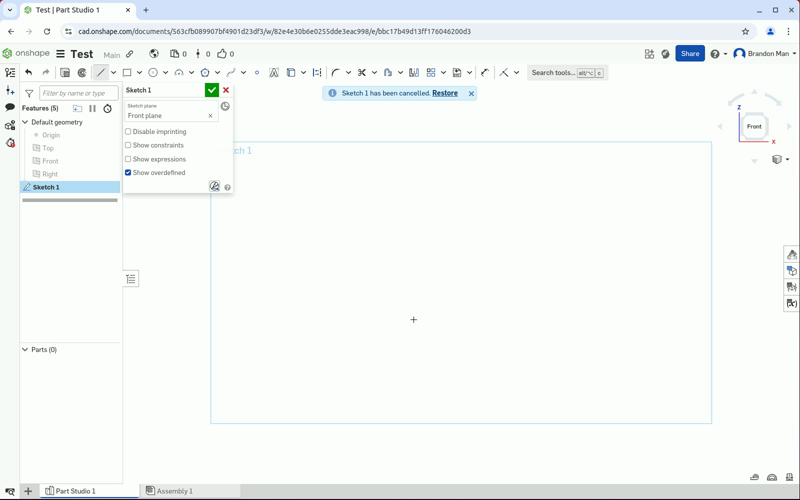
click(413, 319)
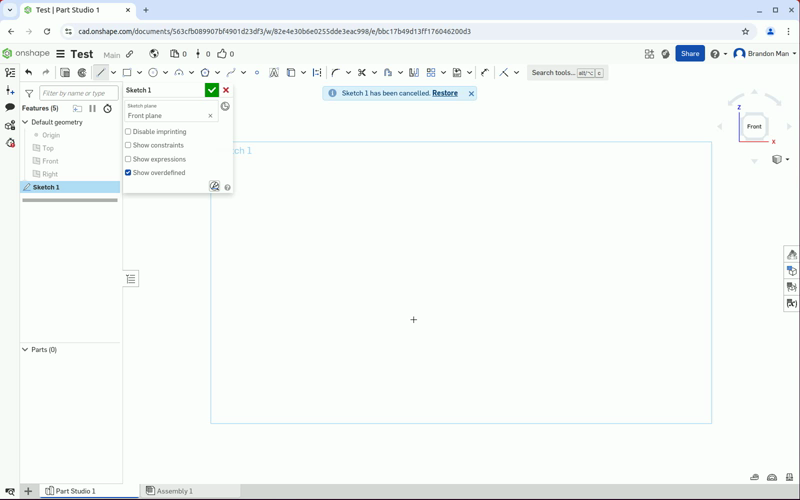
key_up(shift)
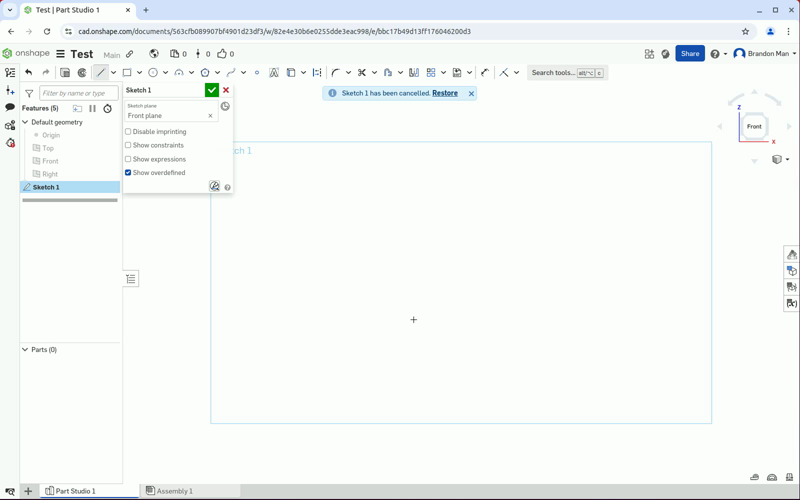
key_down(shift)
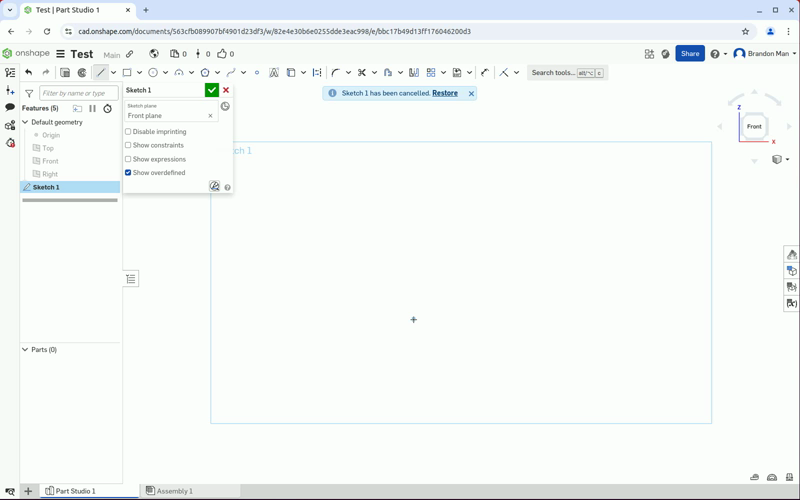
mouse_move(526, 319)
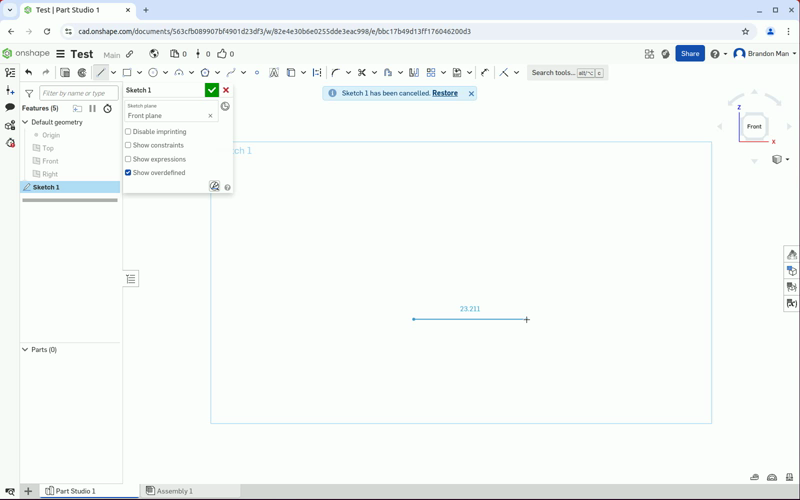
click(526, 319)
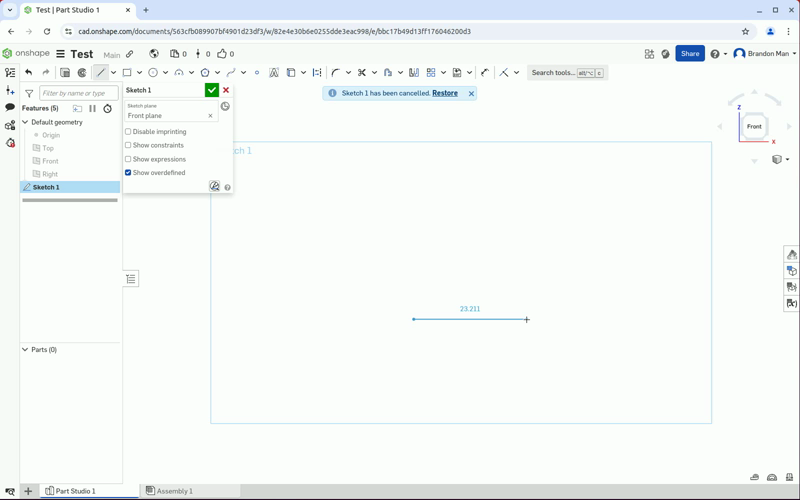
key_up(shift)
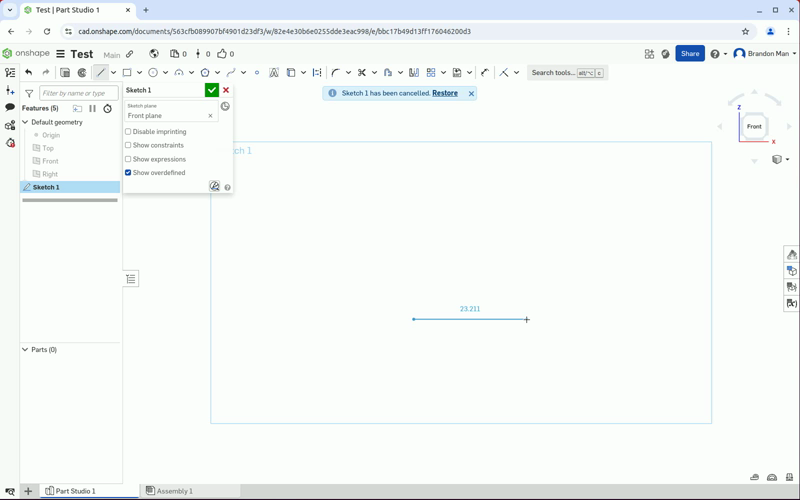
key_down(shift)
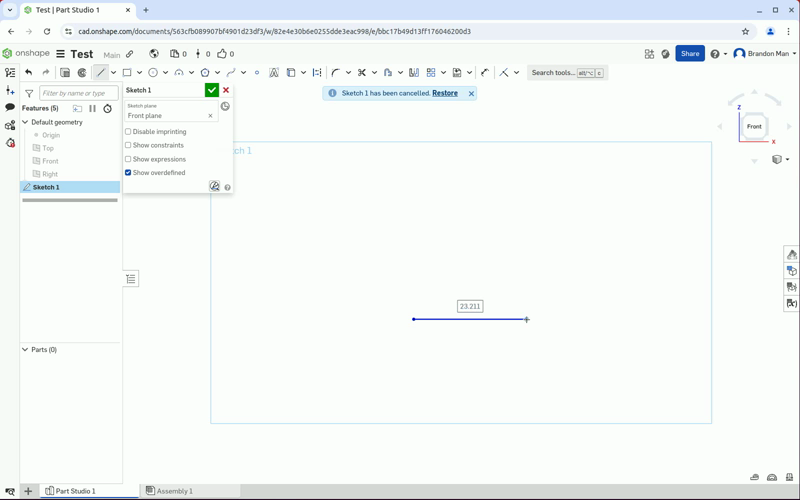
mouse_move(526, 206)
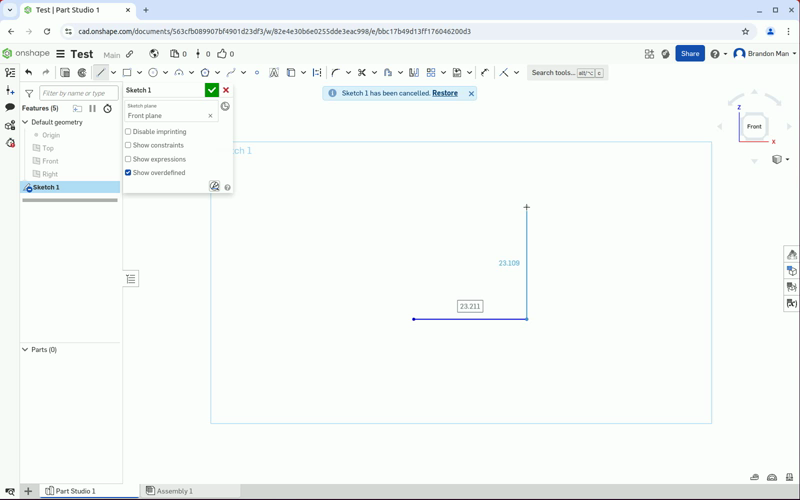
click(526, 206)
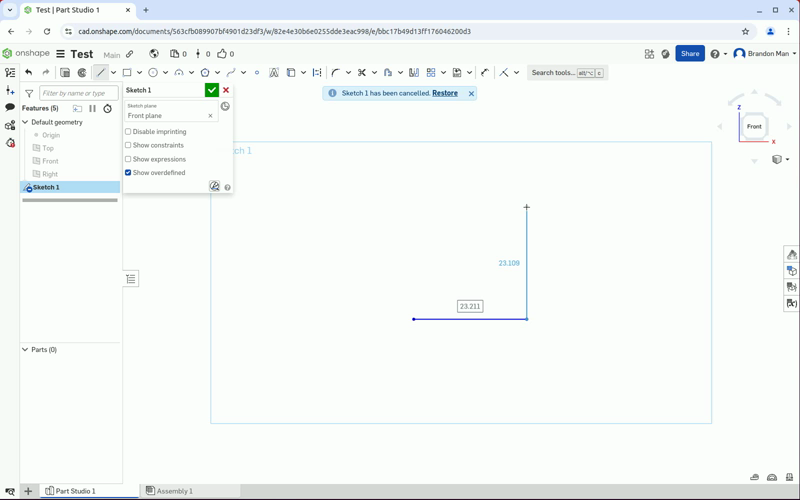
key_up(shift)
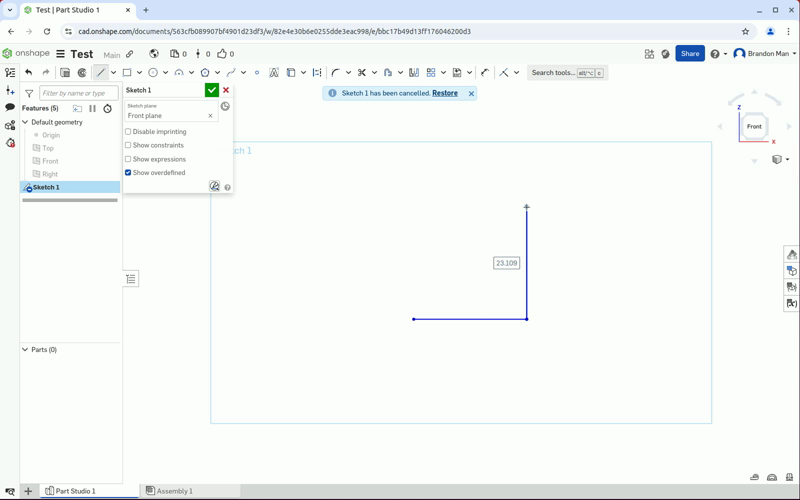
key_down(shift)
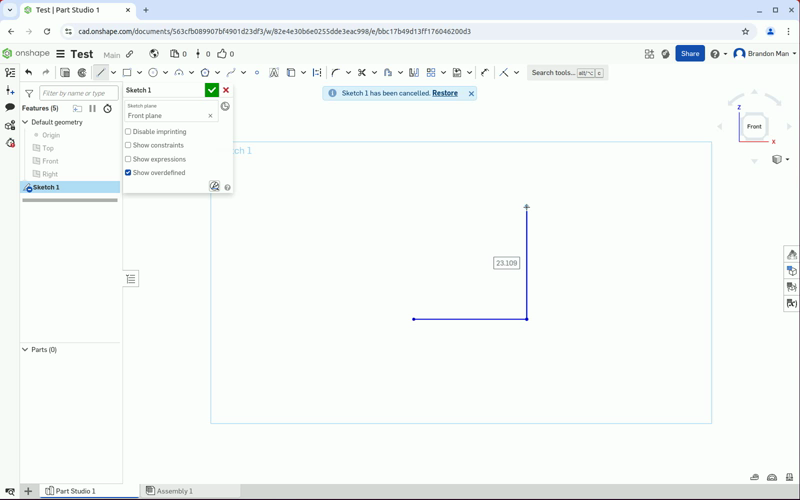
mouse_move(413, 206)
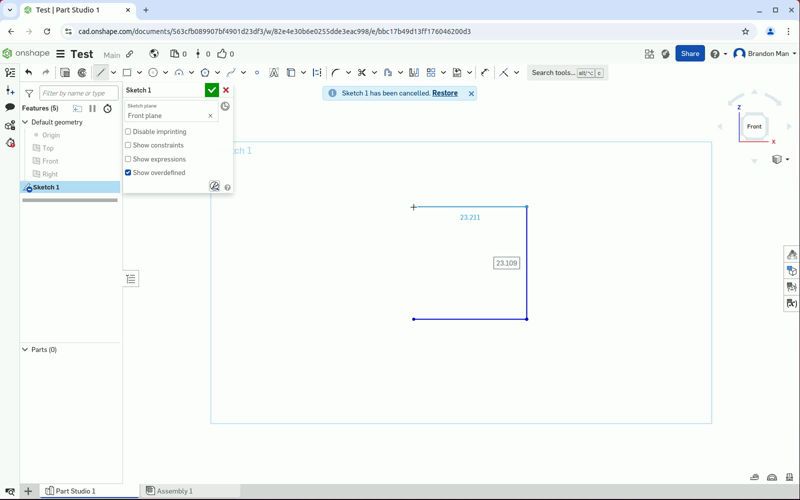
click(413, 206)
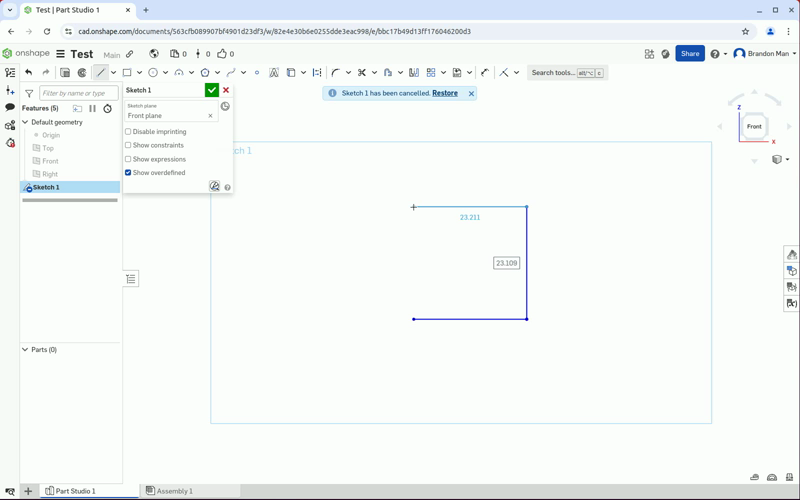
key_up(shift)
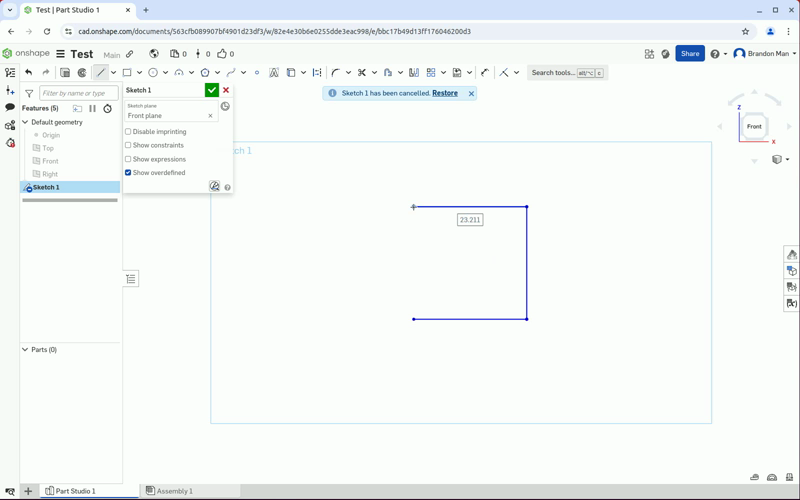
key_down(shift)
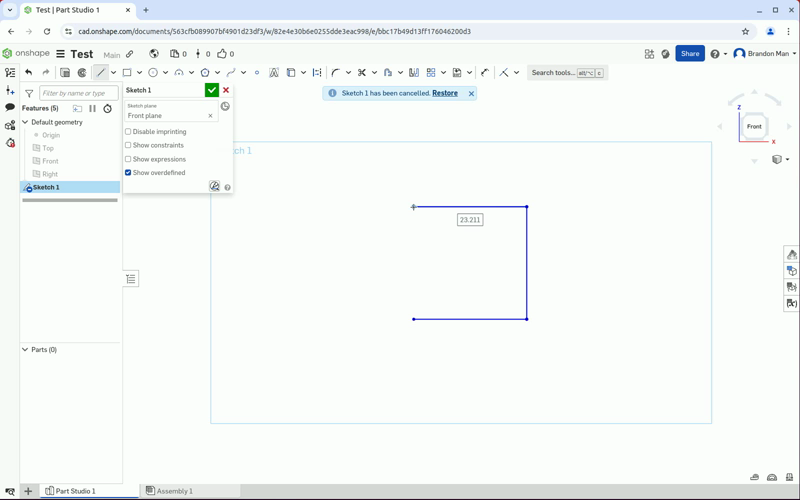
mouse_move(413, 319)
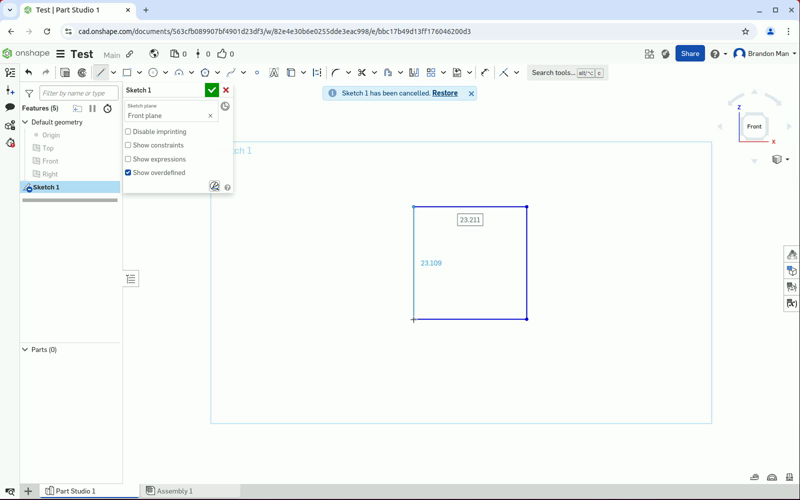
key_up(shift)
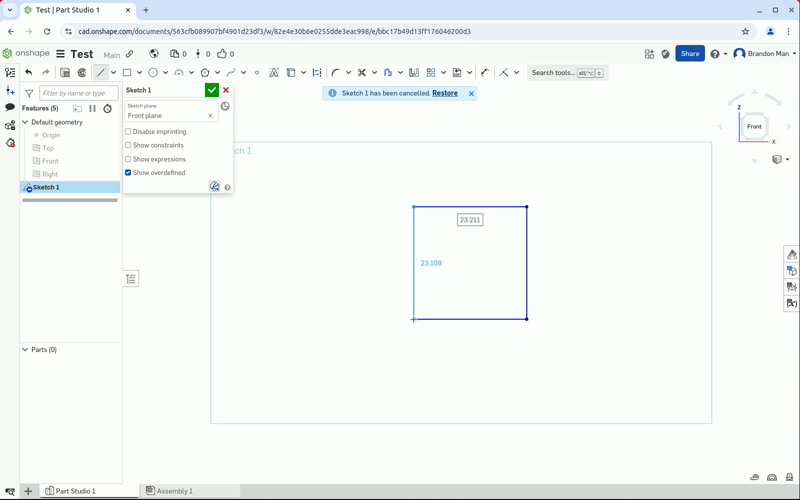
click(413, 319)
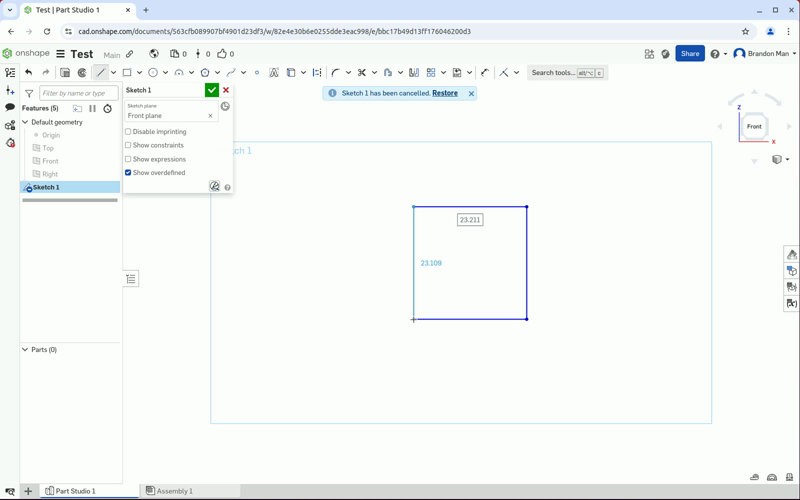
key(esc)
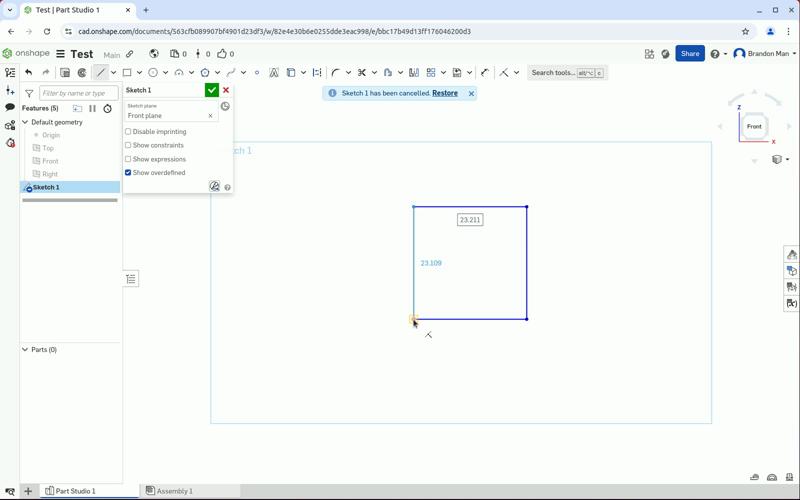
mouse_move(510, 227)
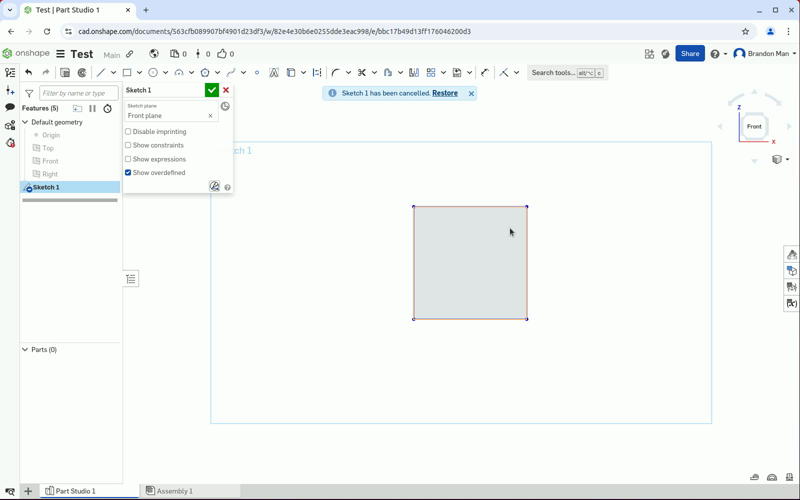
click(510, 227)
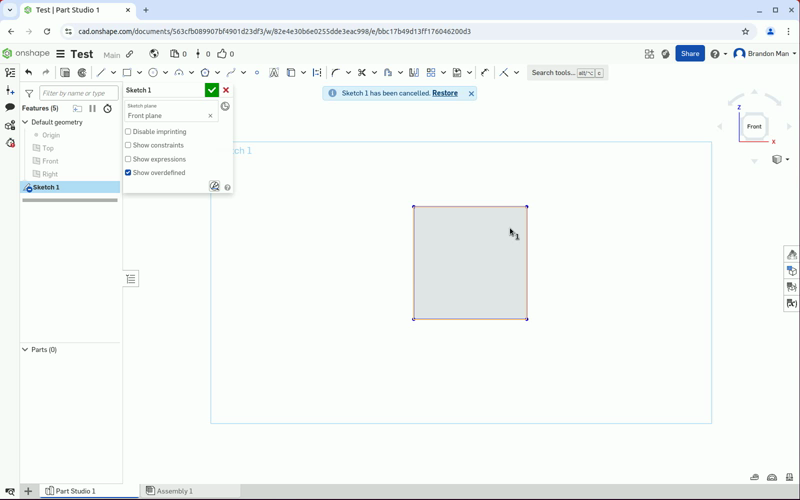
mouse_move(73, 352)
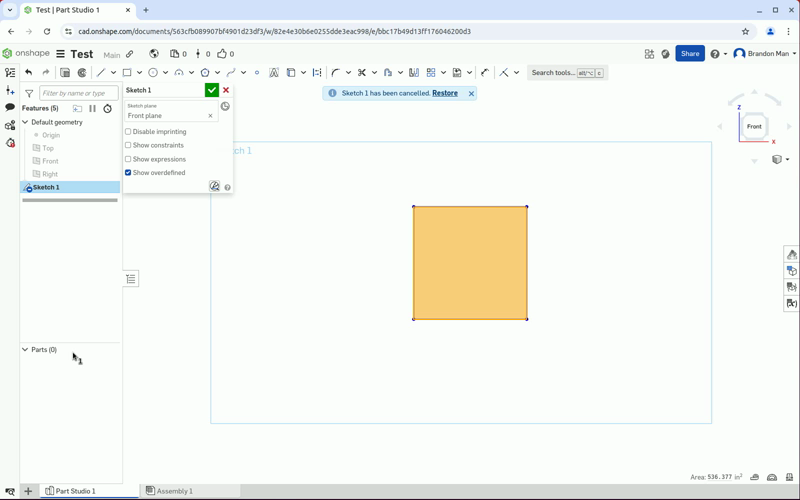
key(shift+y)
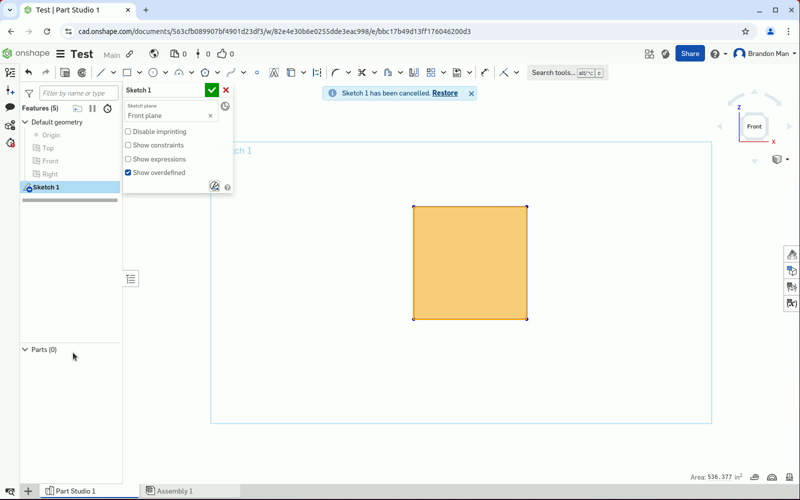
key(shift+e)
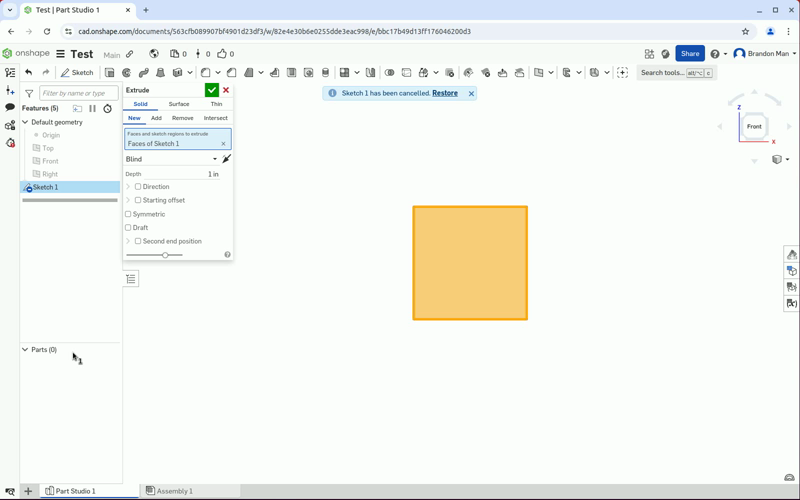
mouse_move(143, 106)
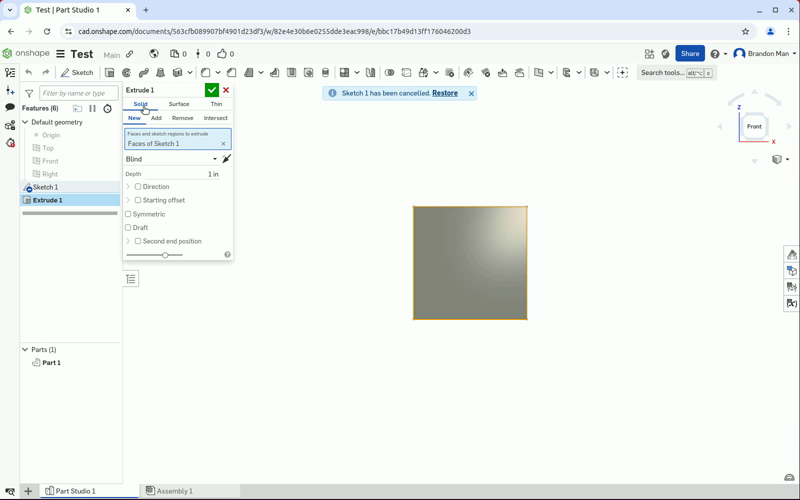
click(143, 106)
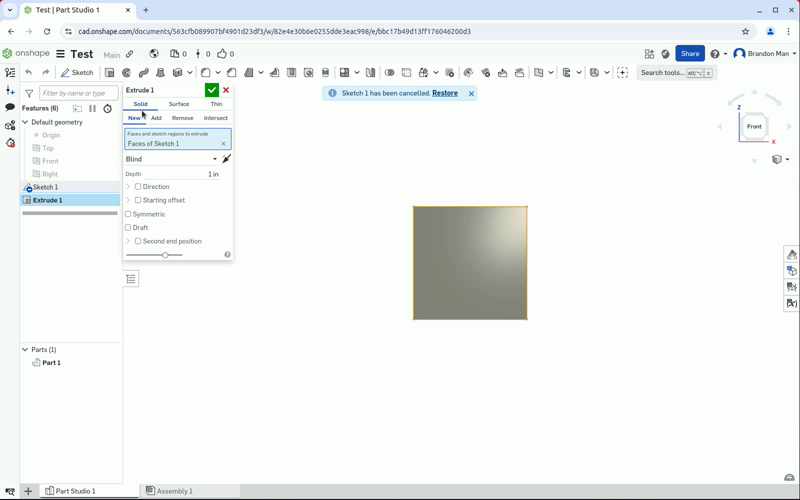
mouse_move(137, 120)
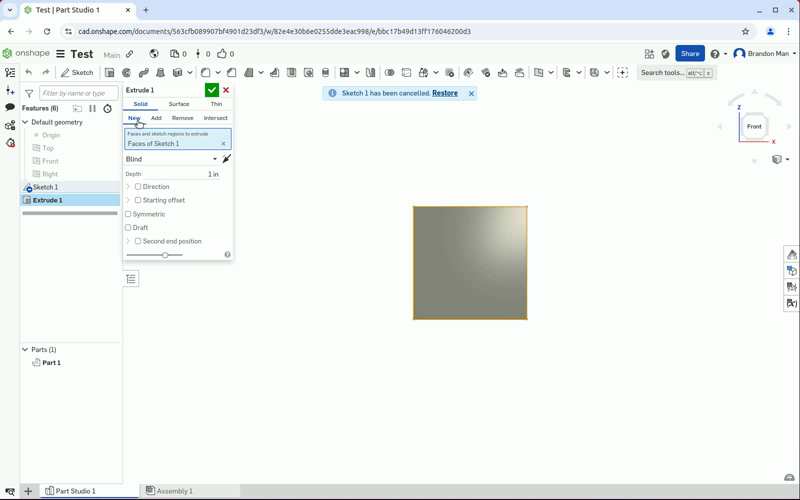
click(137, 120)
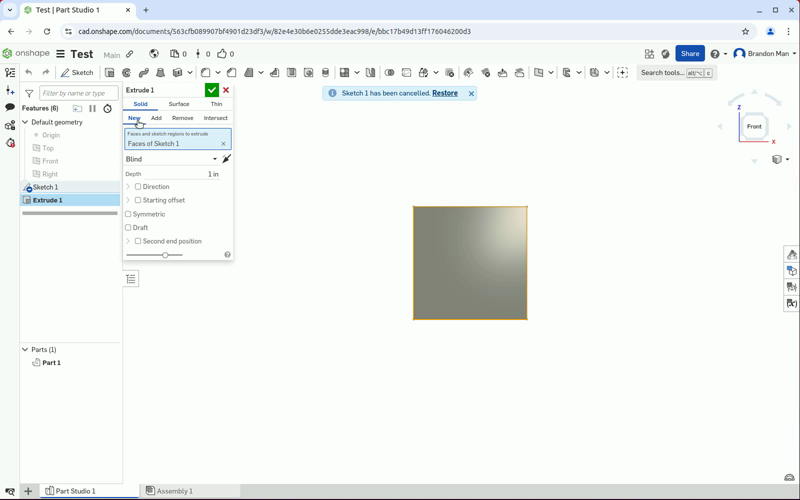
key(tab, 4)
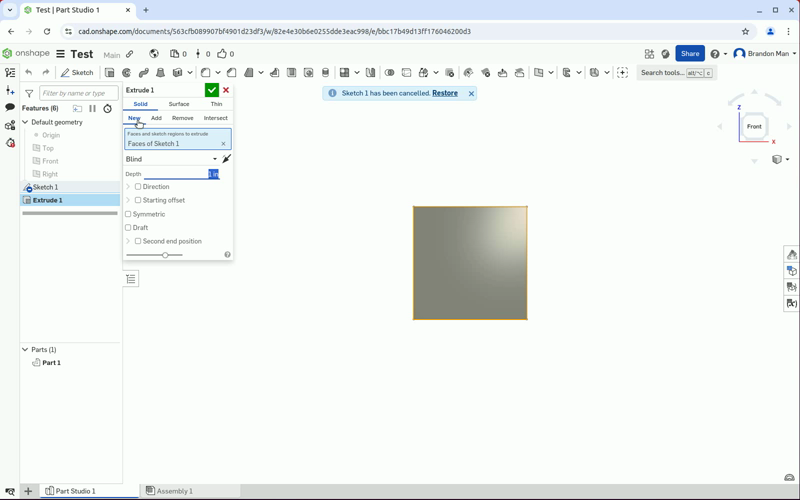
text(23.108)
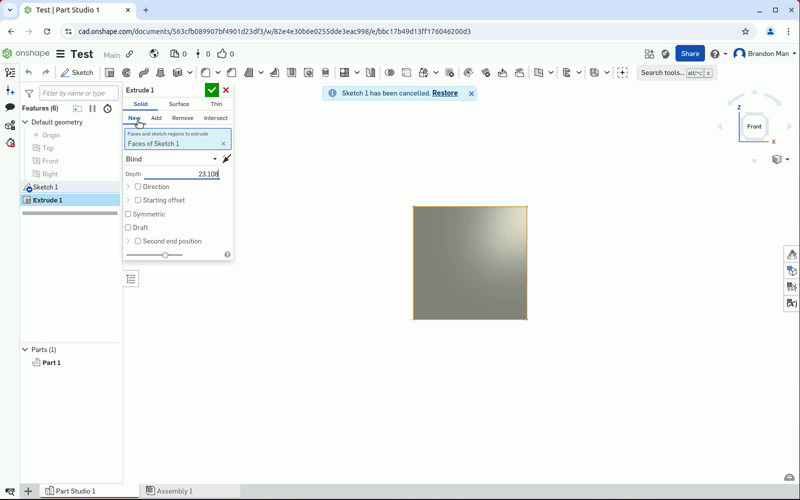
key(enter)
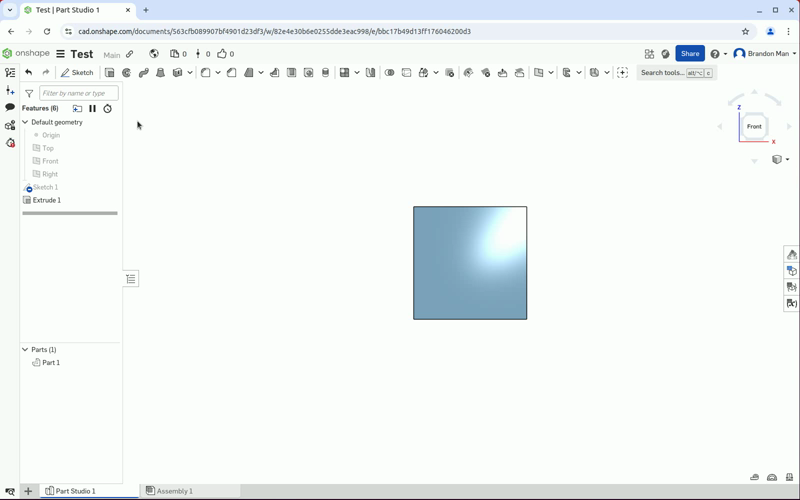
key(shift+h)
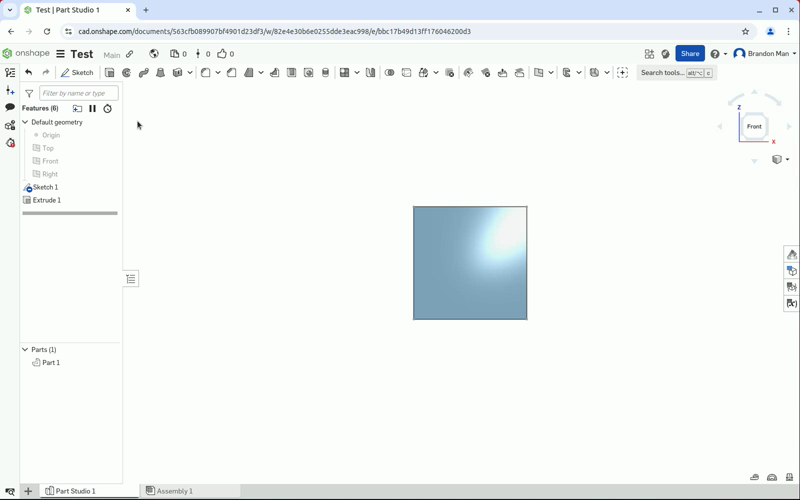
key(shift+h)
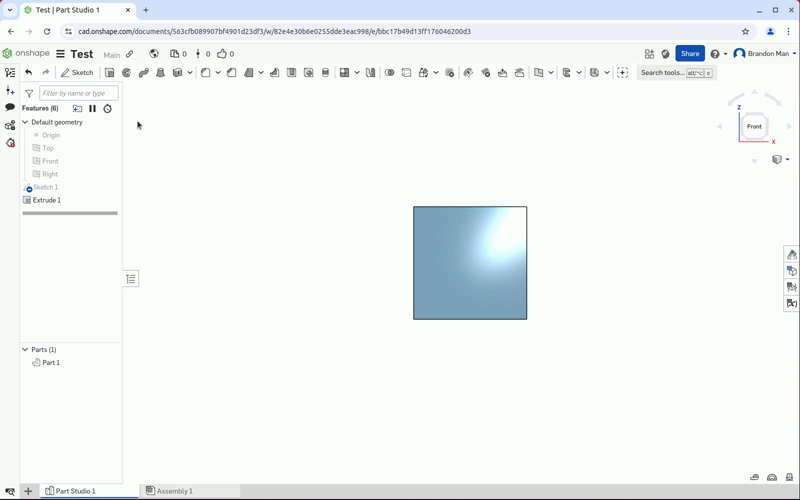
mouse_move(73, 189)
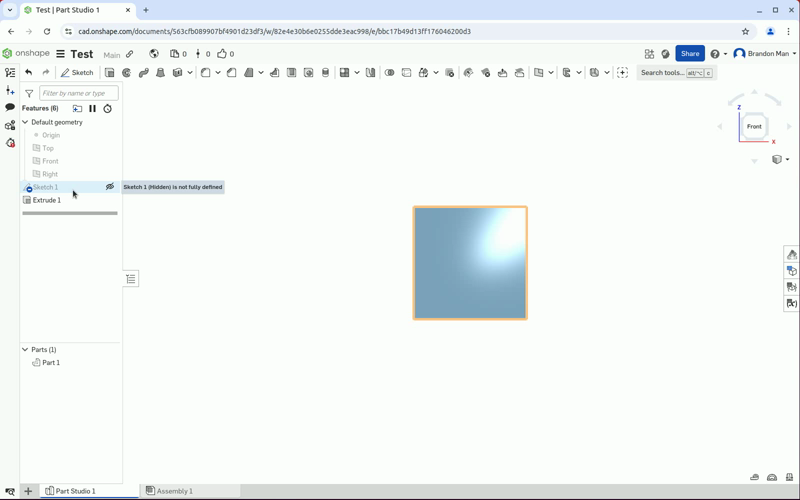
click(73, 189)
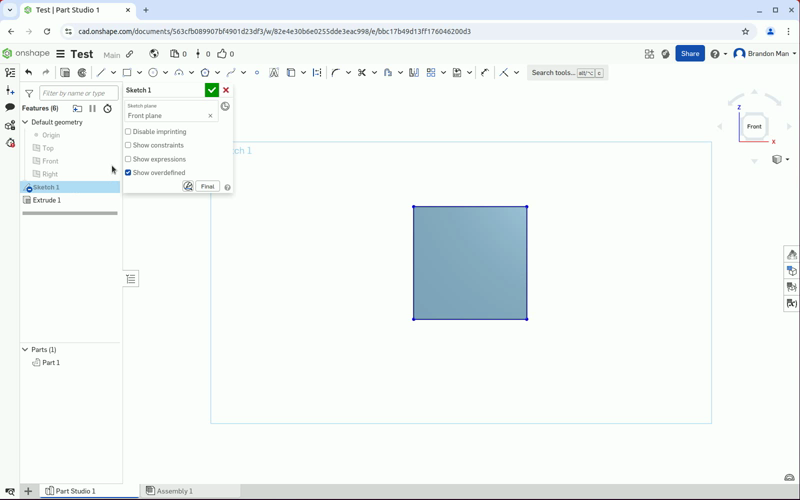
mouse_move(229, 92)
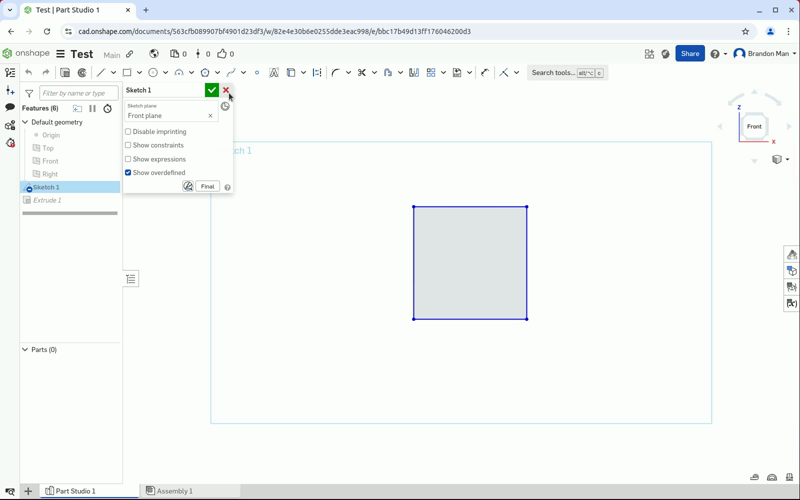
click(229, 92)
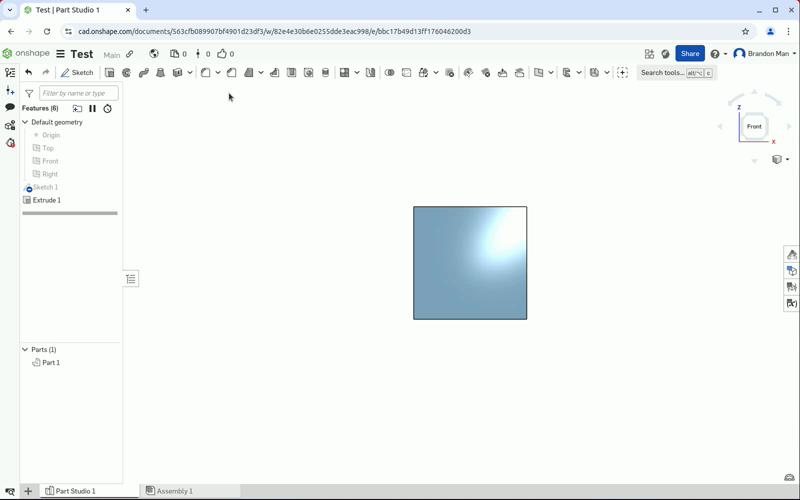
mouse_move(541, 75)
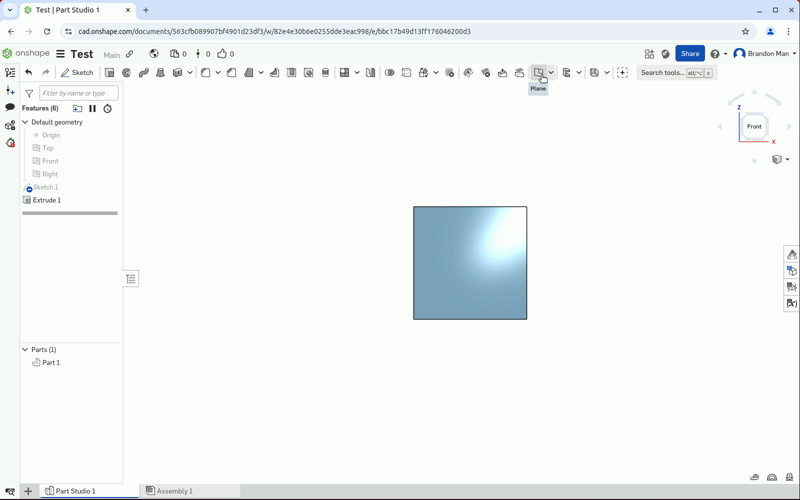
click(541, 75)
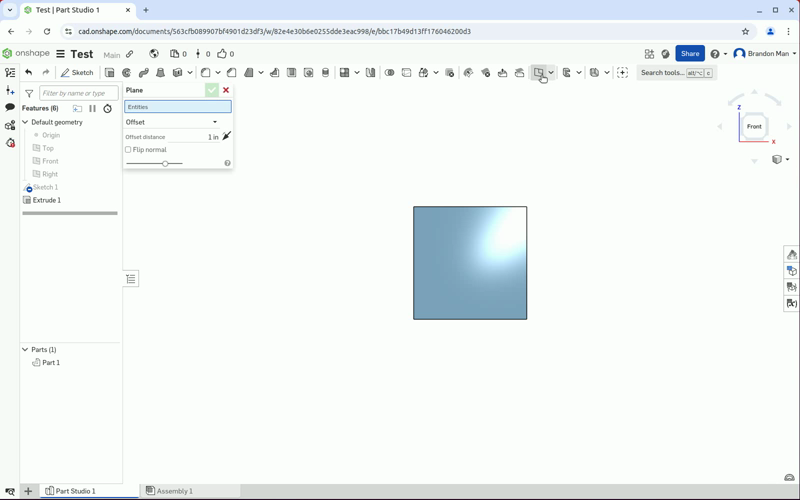
mouse_move(73, 163)
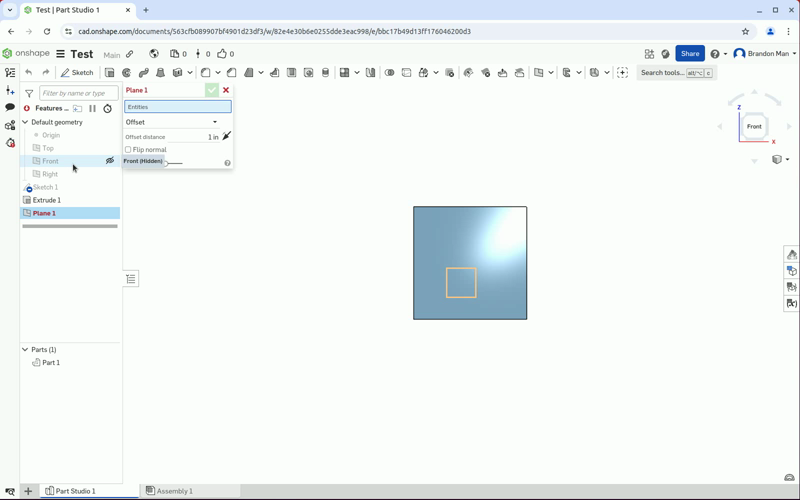
click(73, 163)
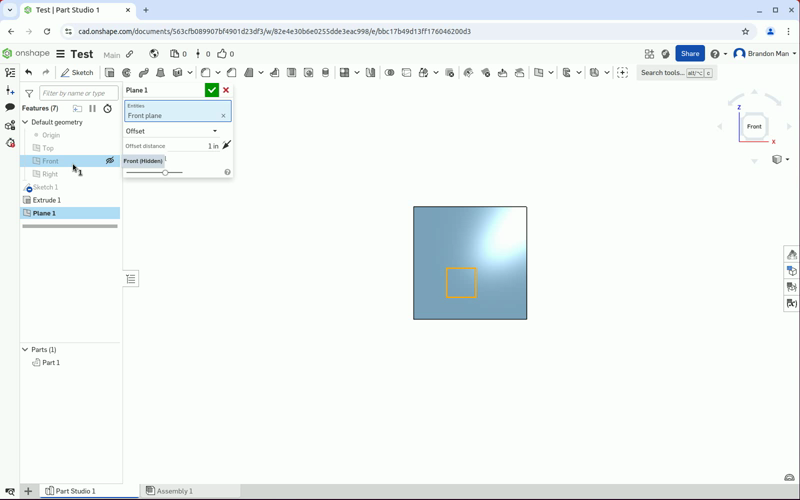
key(tab, 2)
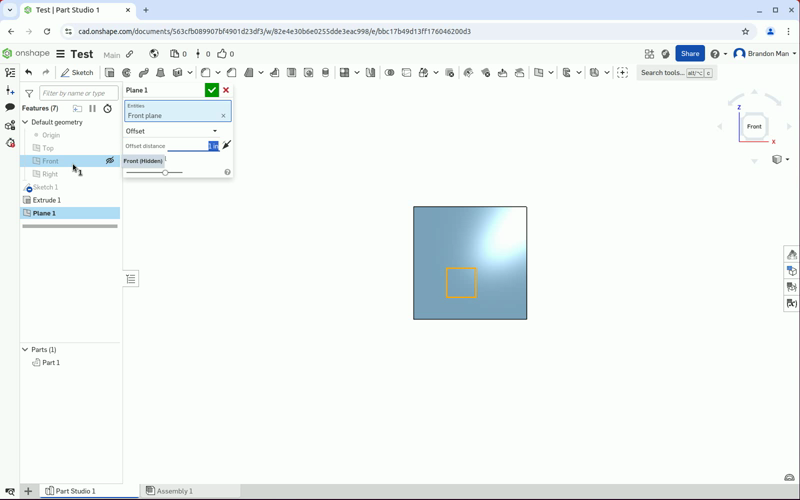
text(23.108)
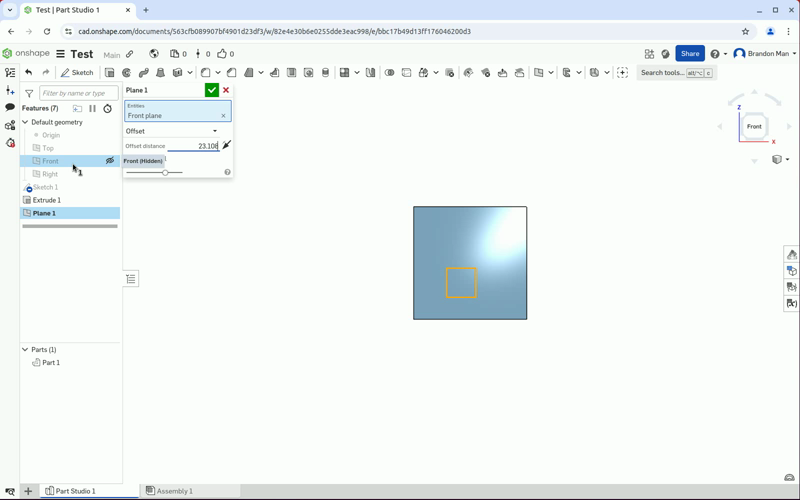
key(enter, 2)
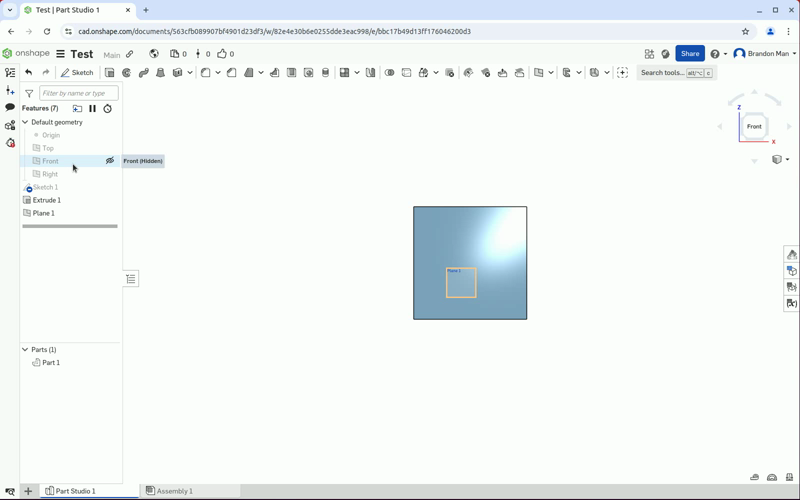
key(shift+s)
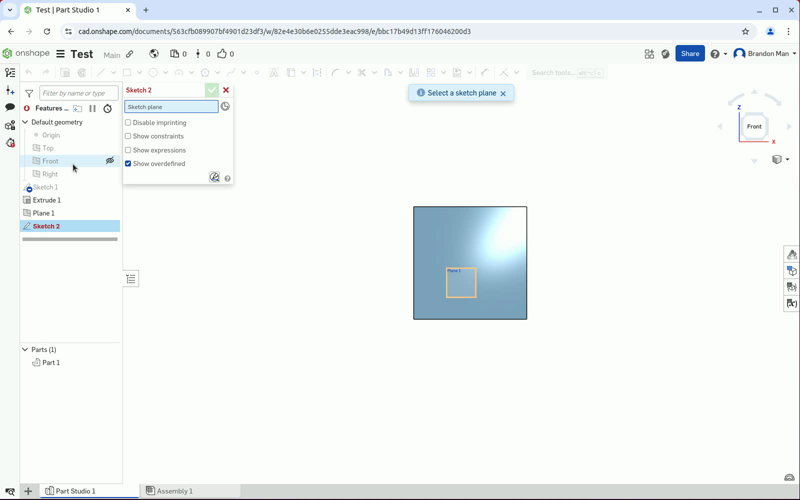
mouse_move(73, 215)
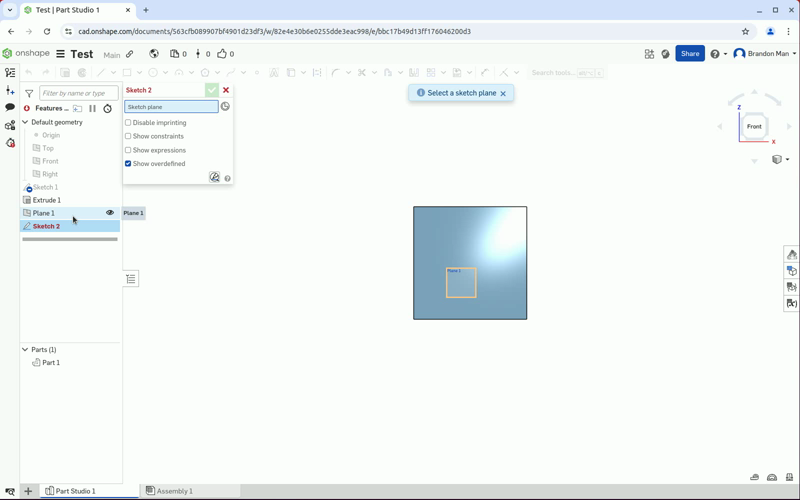
click(73, 215)
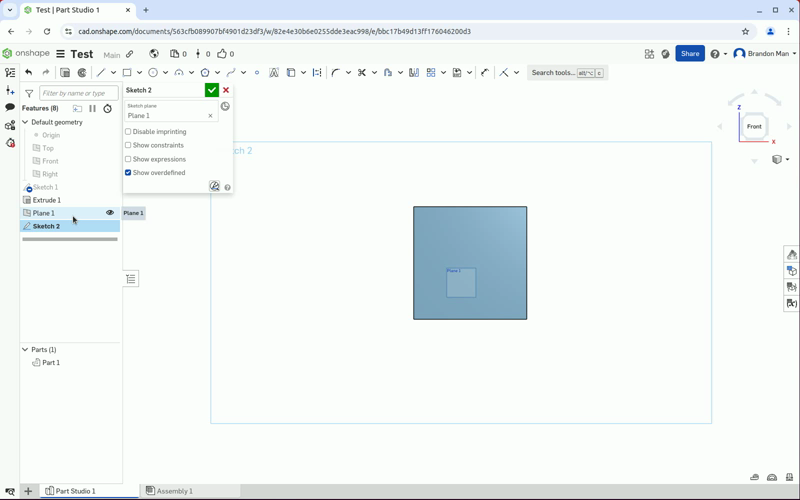
mouse_move(73, 352)
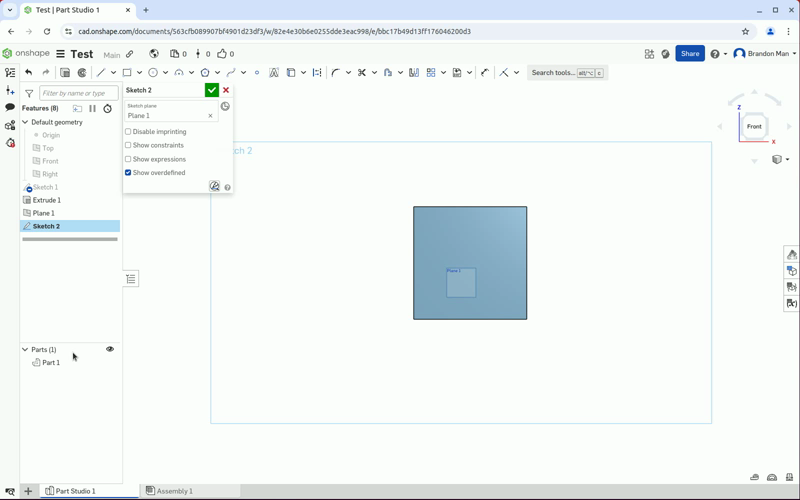
key(y)
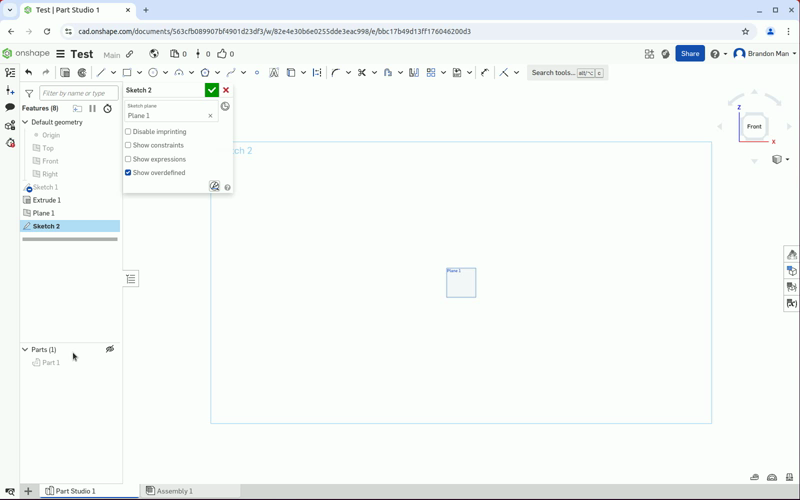
key(c)
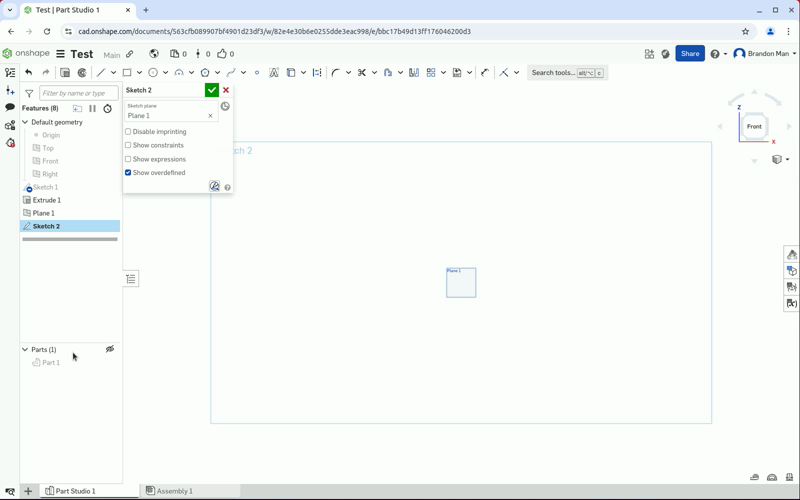
key_down(shift)
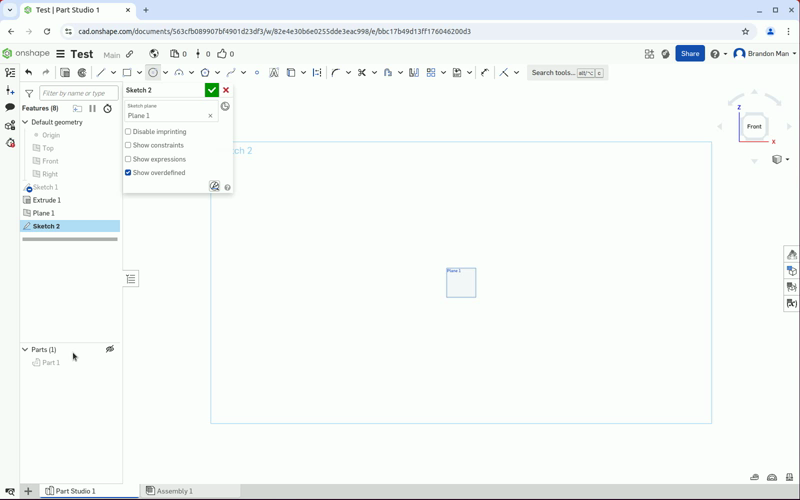
mouse_move(470, 262)
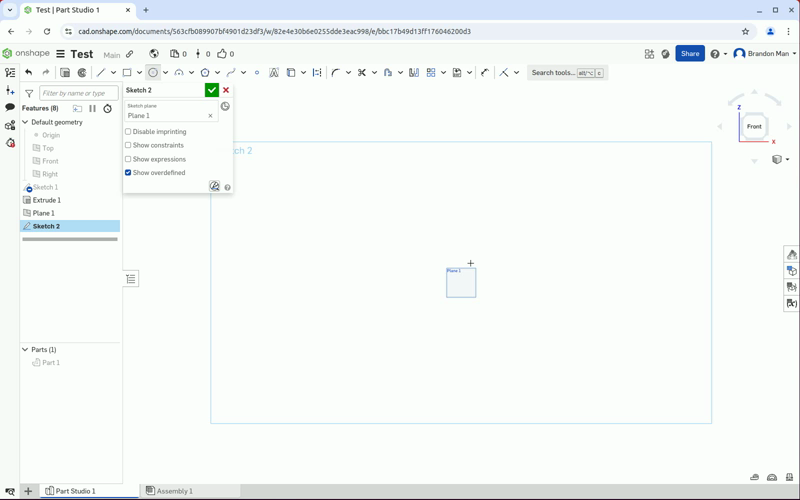
click(470, 262)
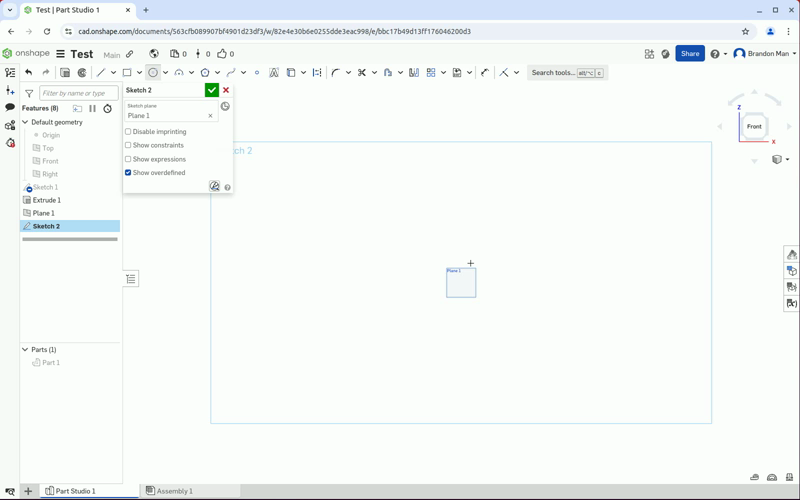
key_up(shift)
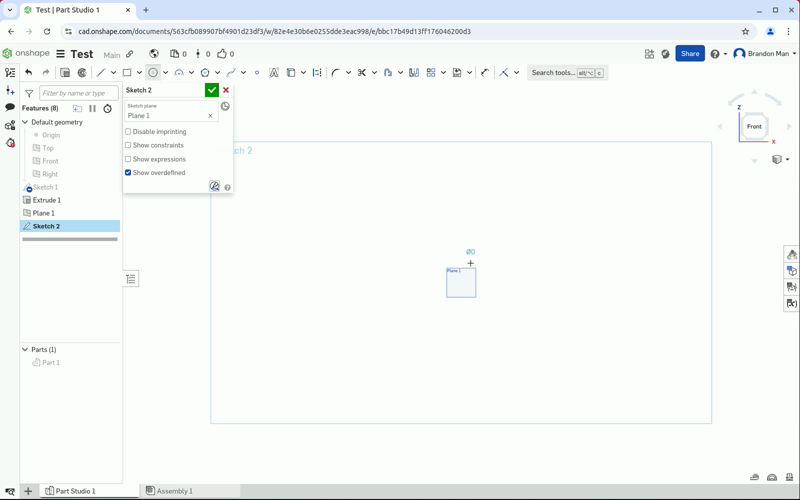
mouse_move(490, 262)
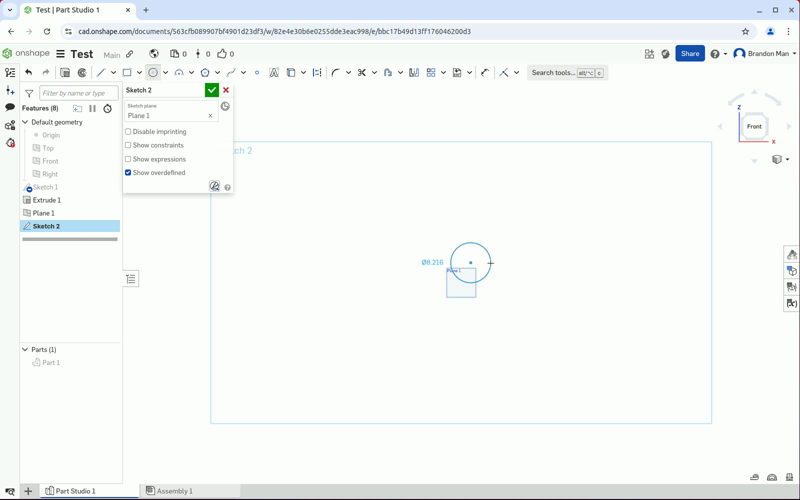
click(490, 262)
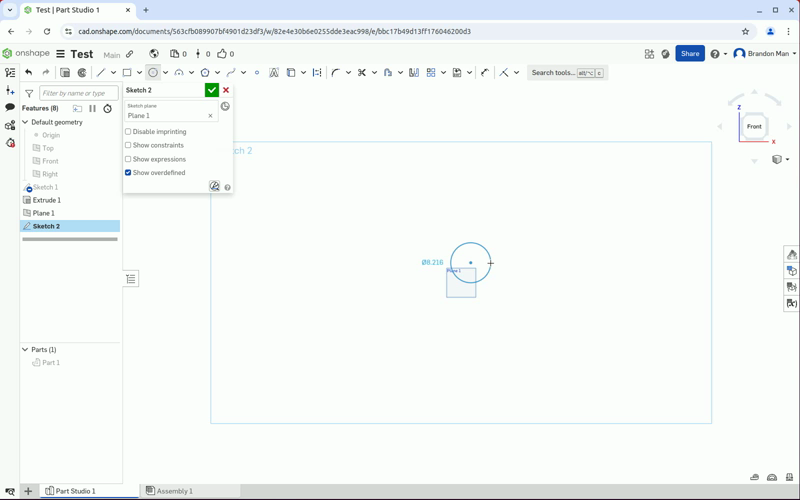
key(esc)
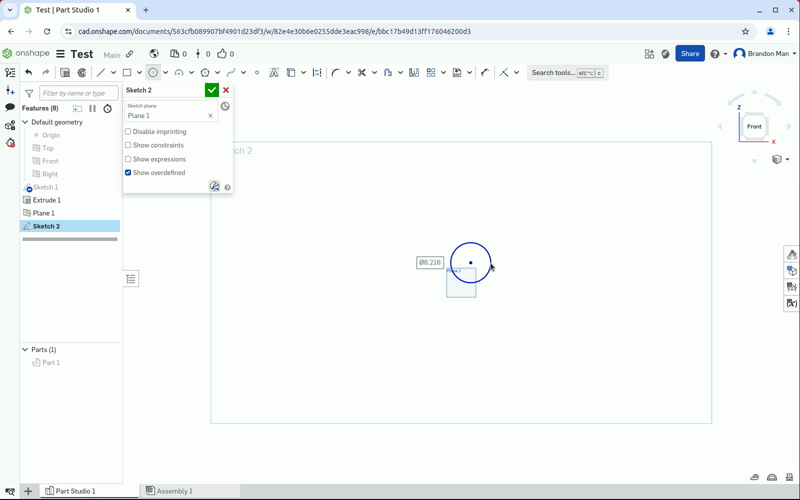
mouse_move(483, 249)
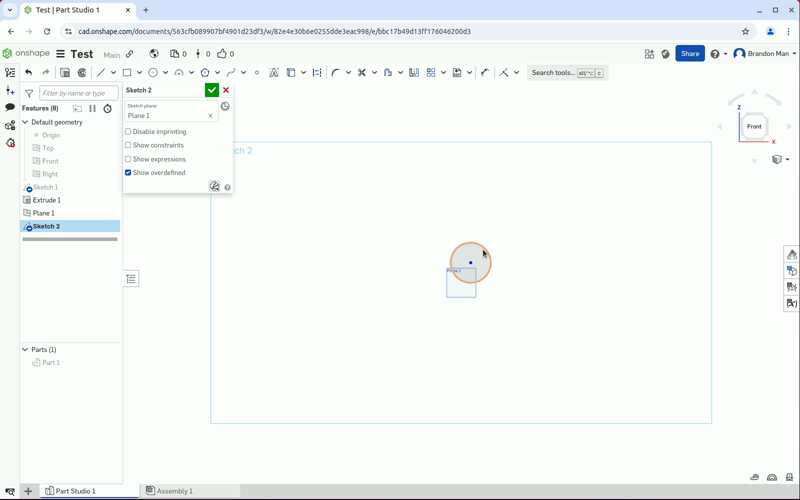
scroll(6)
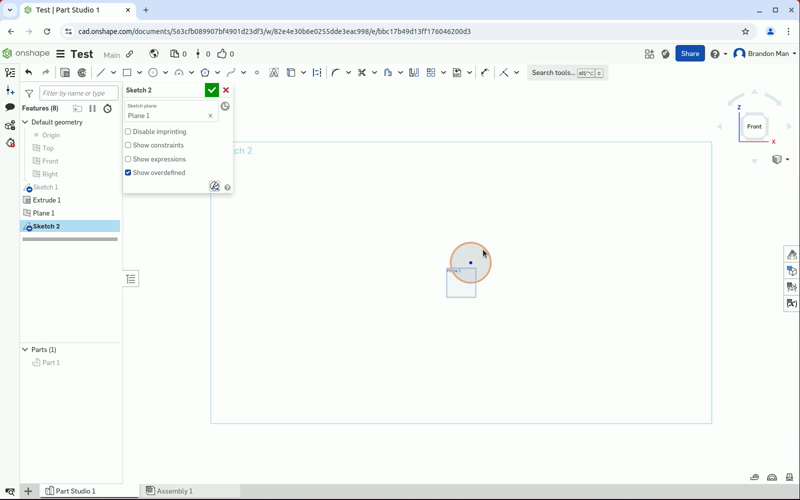
scroll(6)
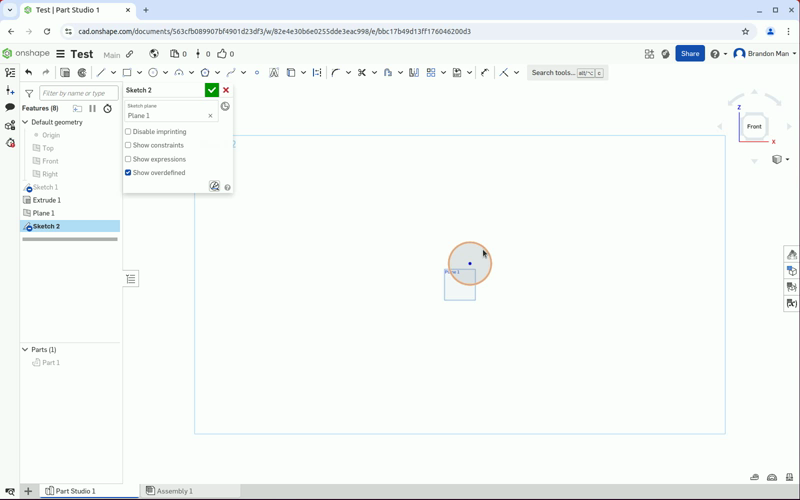
scroll(6)
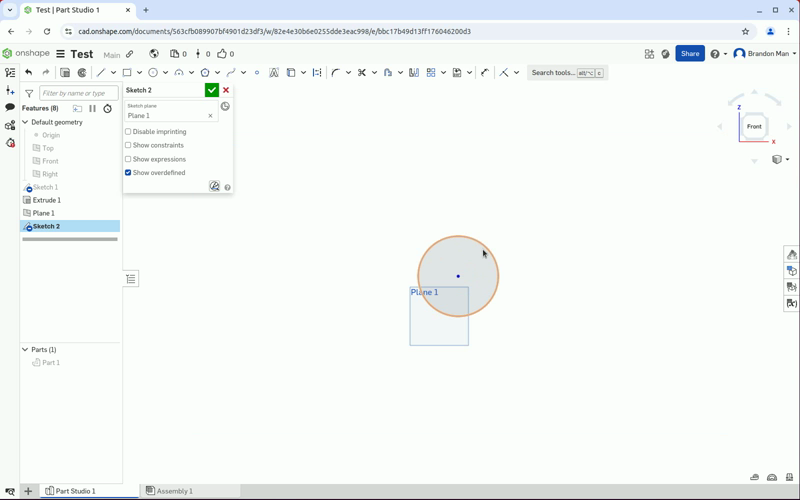
scroll(6)
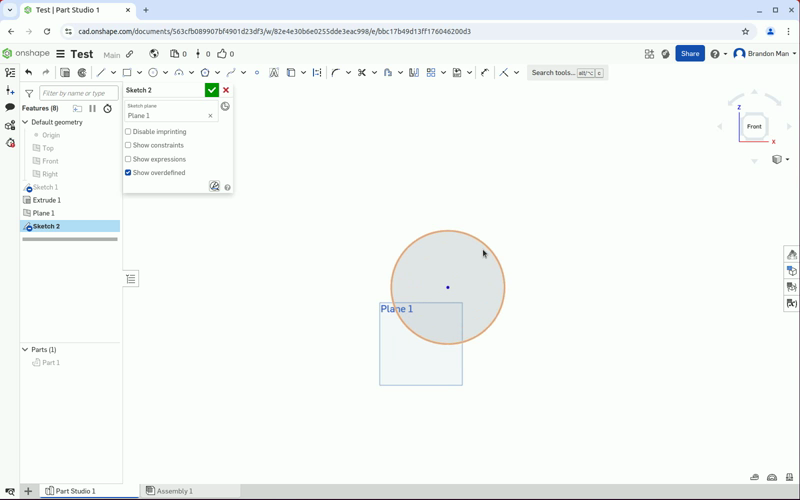
scroll(6)
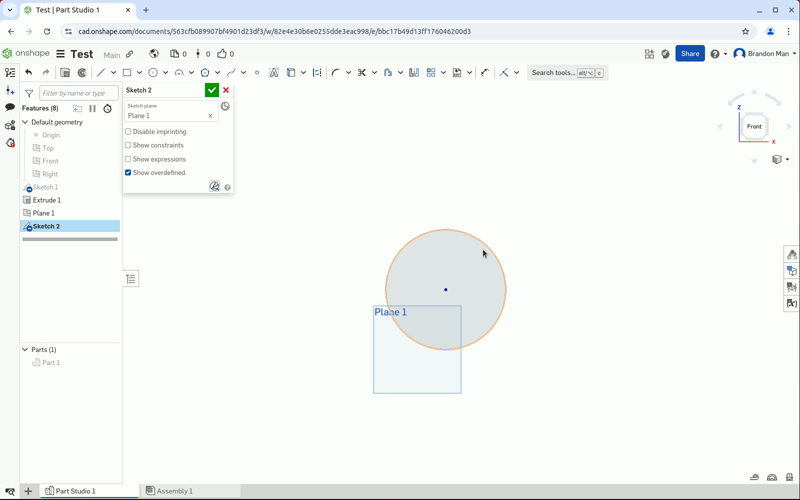
scroll(6)
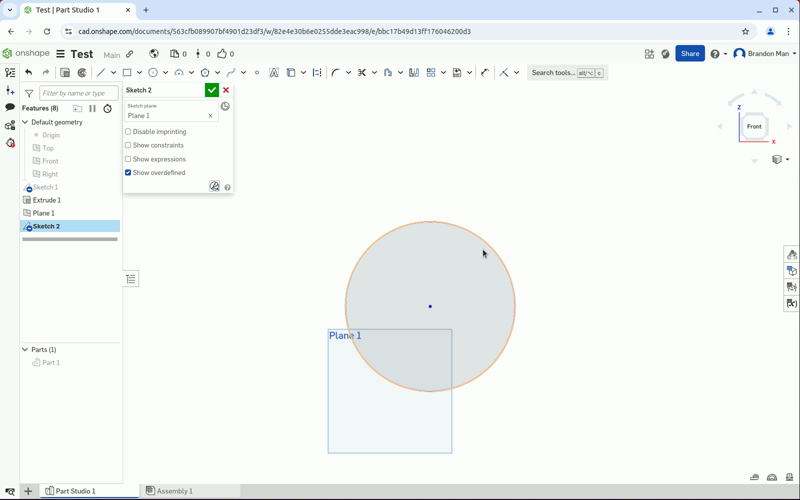
scroll(6)
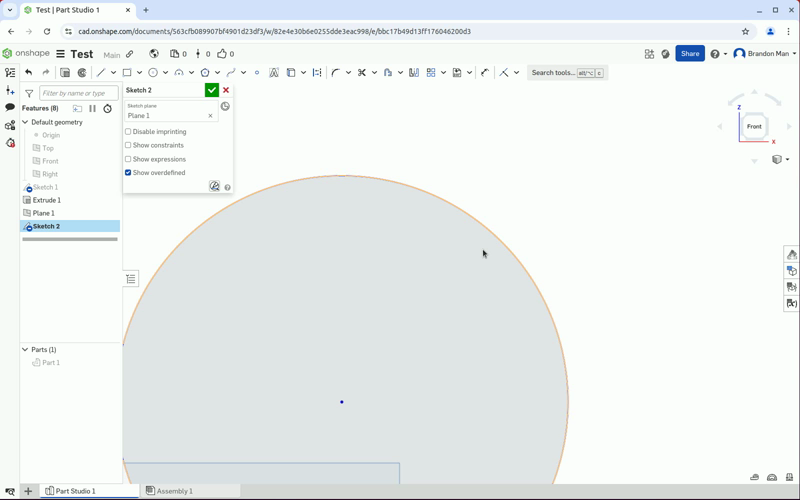
click(483, 249)
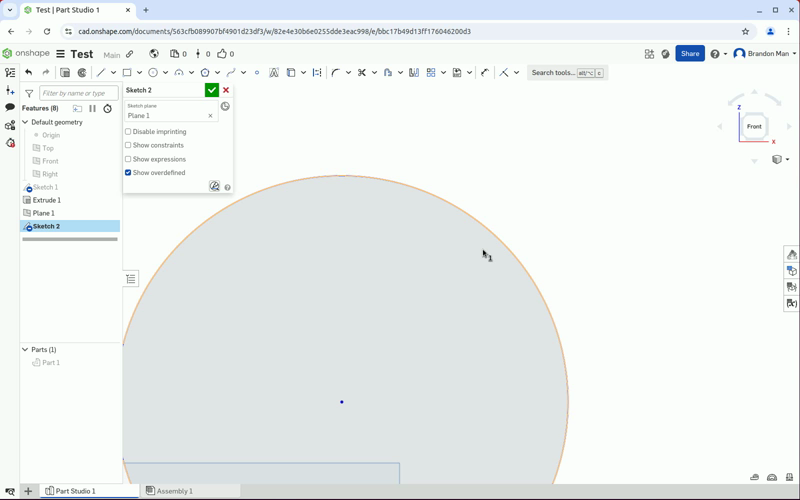
scroll(-6)
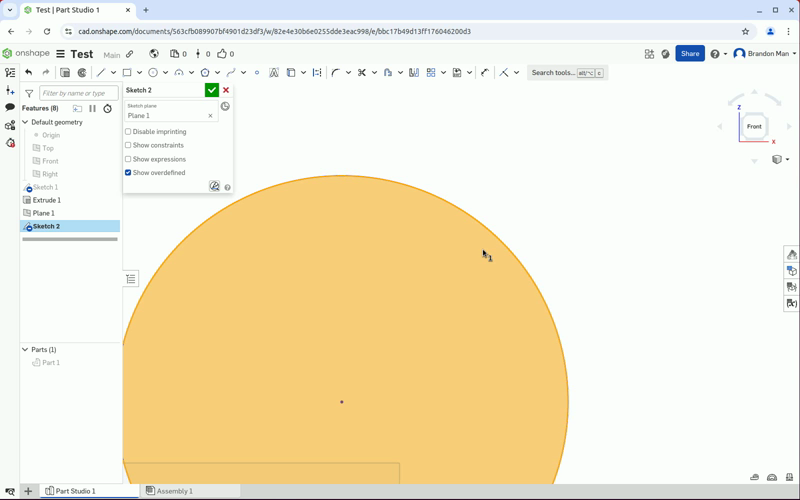
scroll(-6)
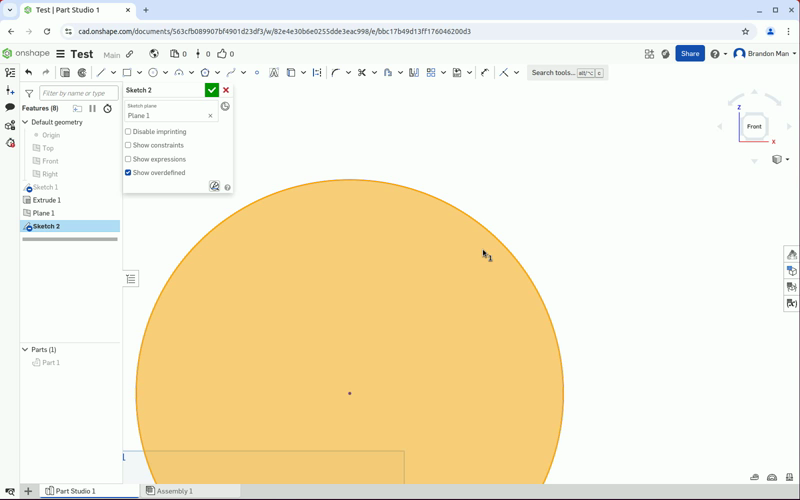
scroll(-6)
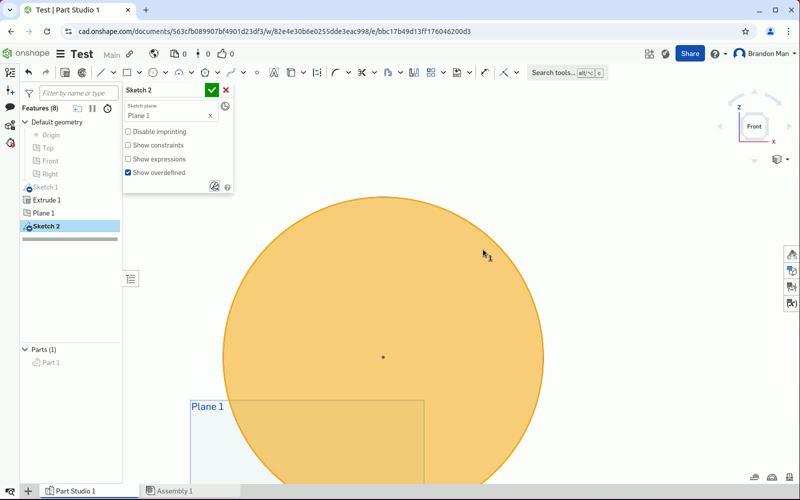
scroll(-6)
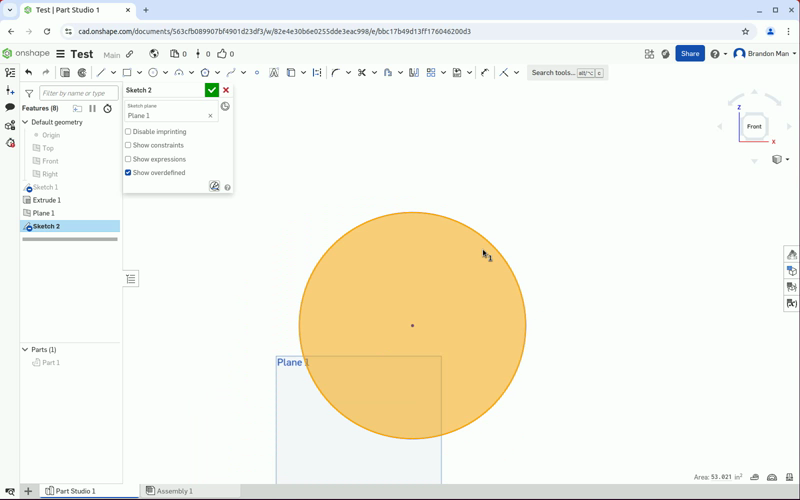
scroll(-6)
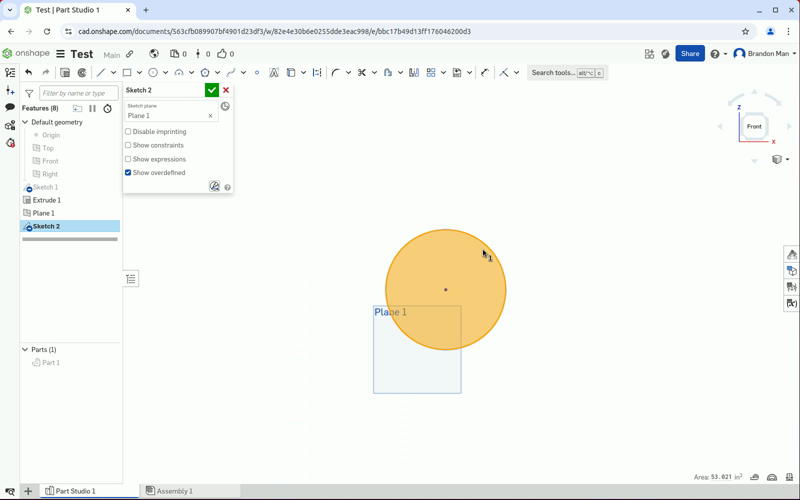
scroll(-6)
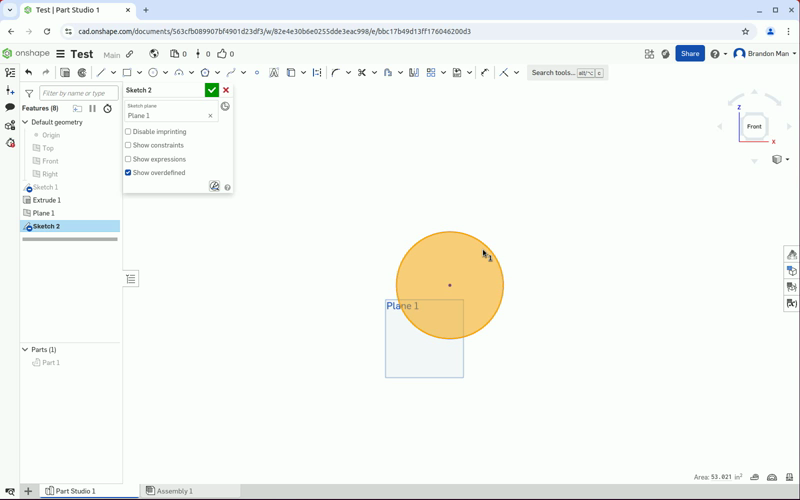
scroll(-6)
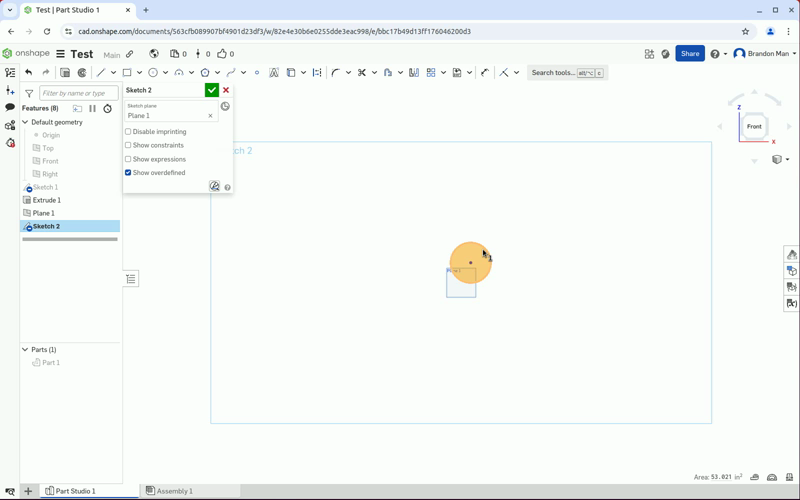
mouse_move(73, 352)
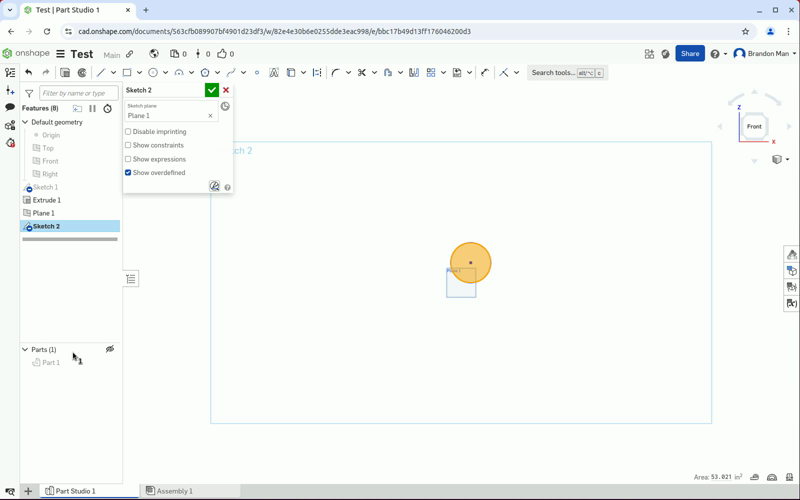
key(shift+y)
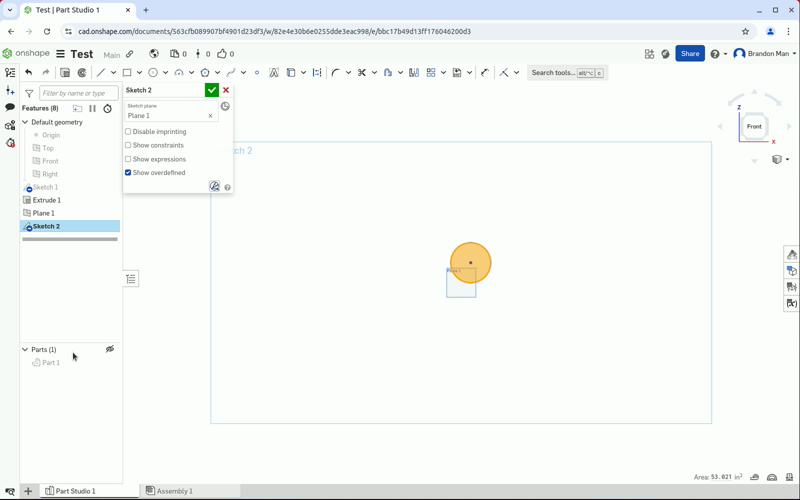
key(shift+e)
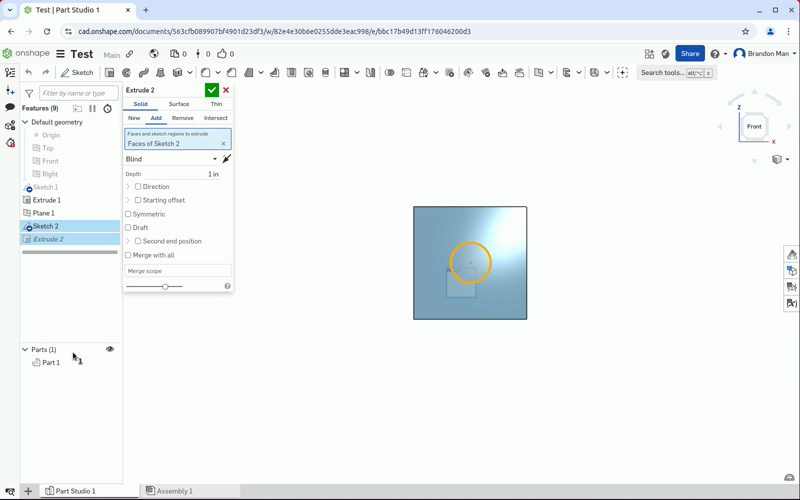
mouse_move(143, 106)
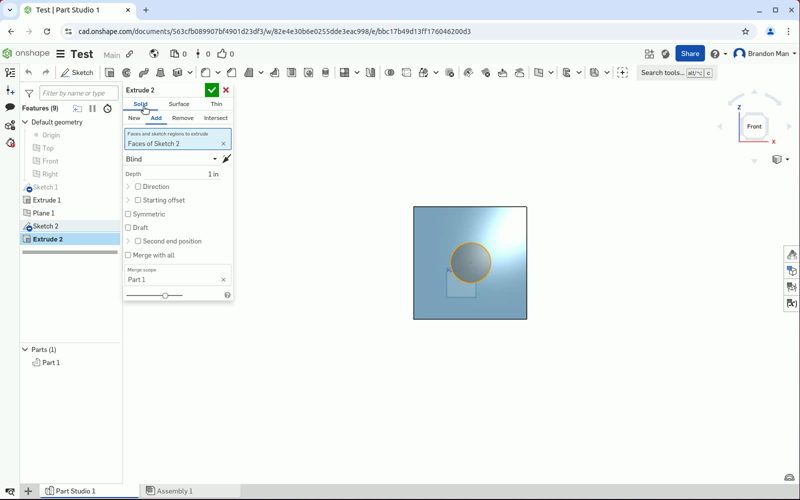
click(143, 106)
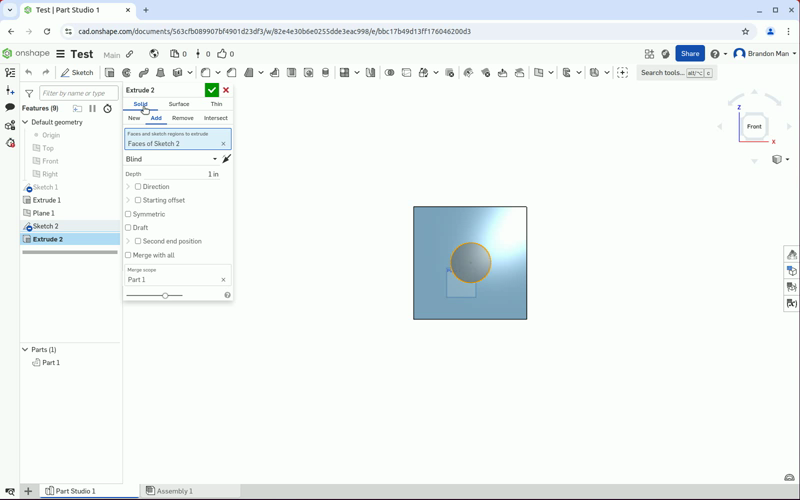
mouse_move(186, 120)
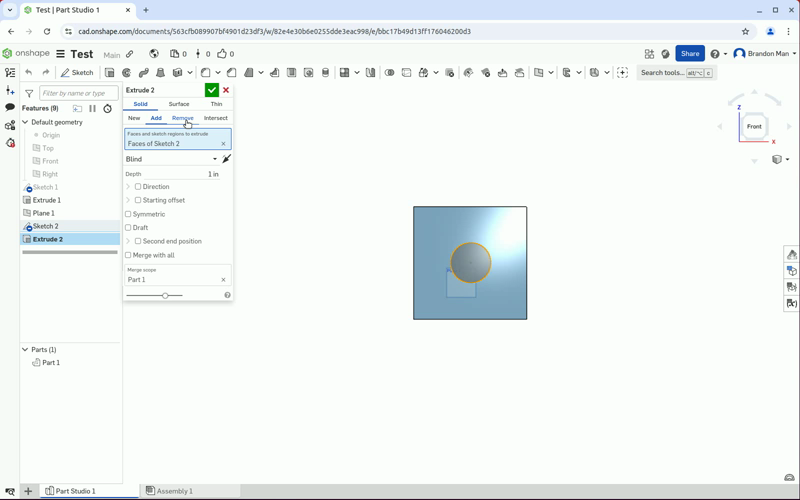
click(186, 120)
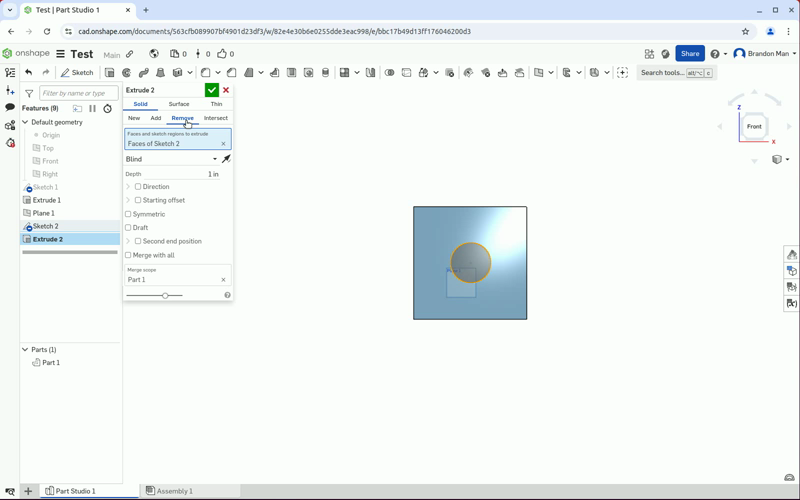
key(tab, 4)
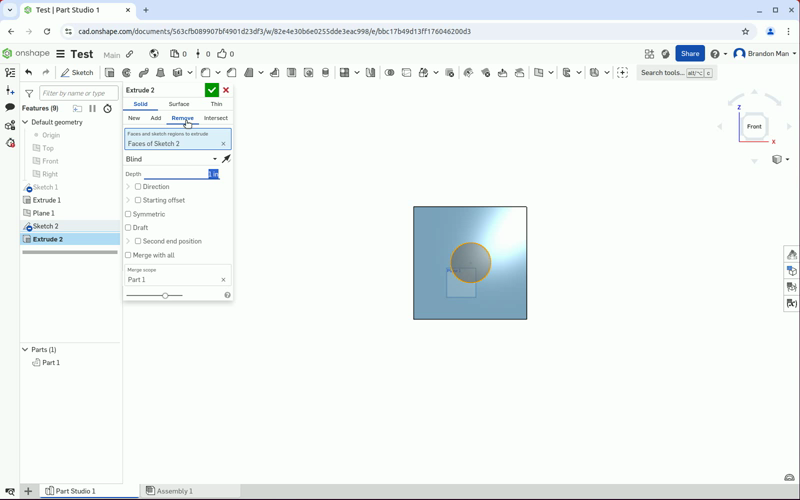
text(26.478)
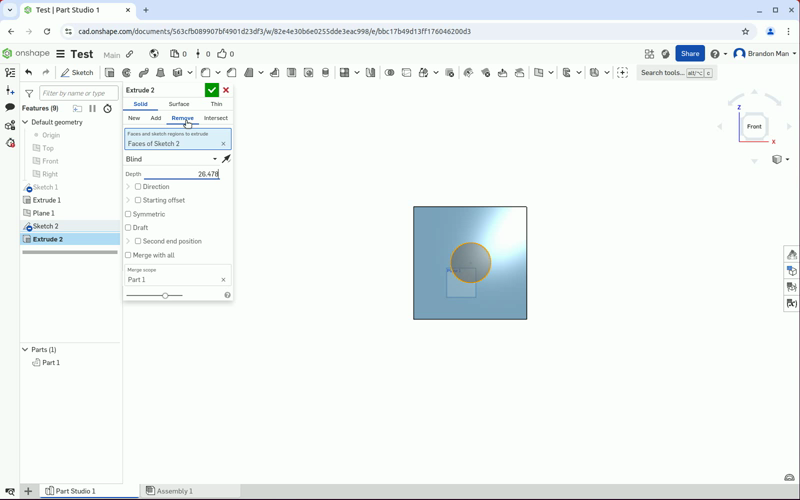
key(tab, 6)
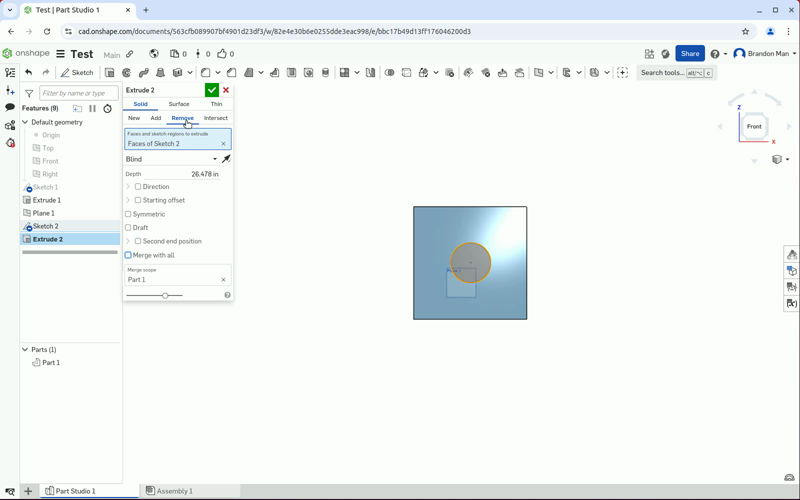
key(space)
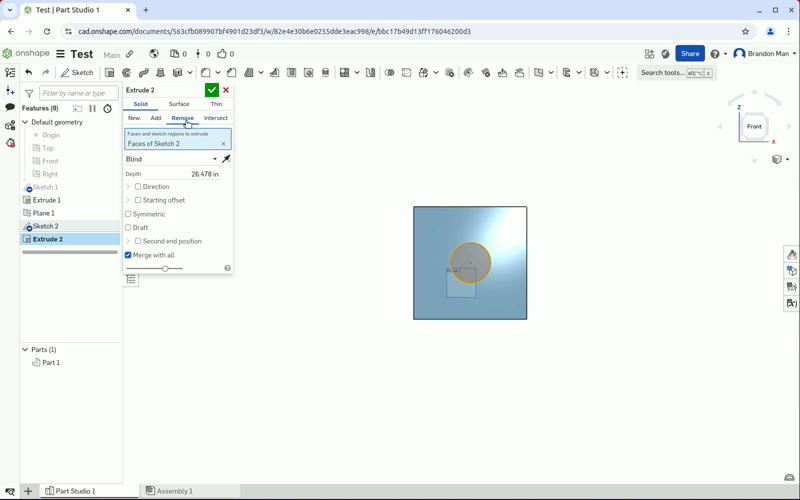
key(enter)
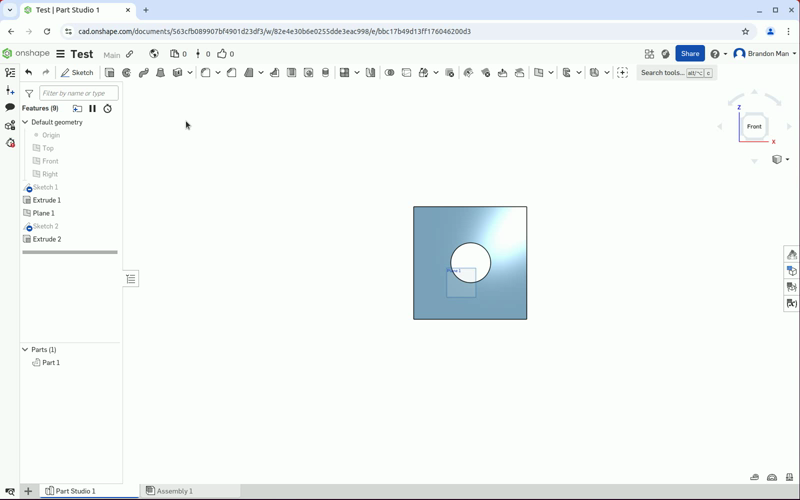
key(shift+h)
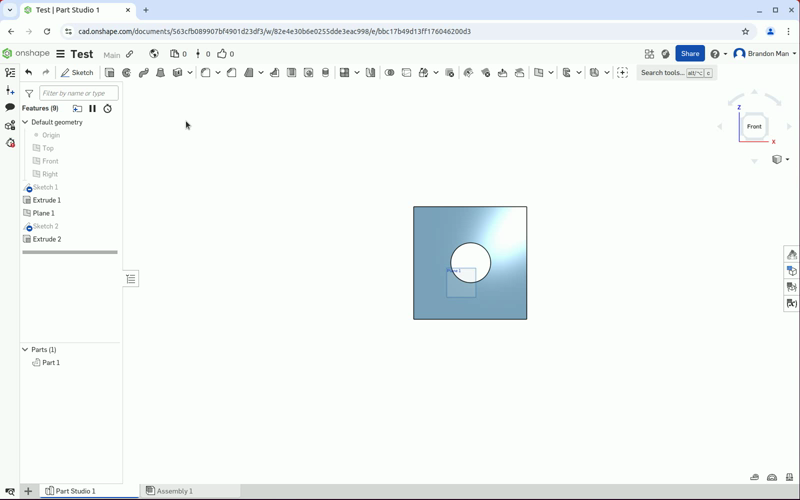
key(shift+h)
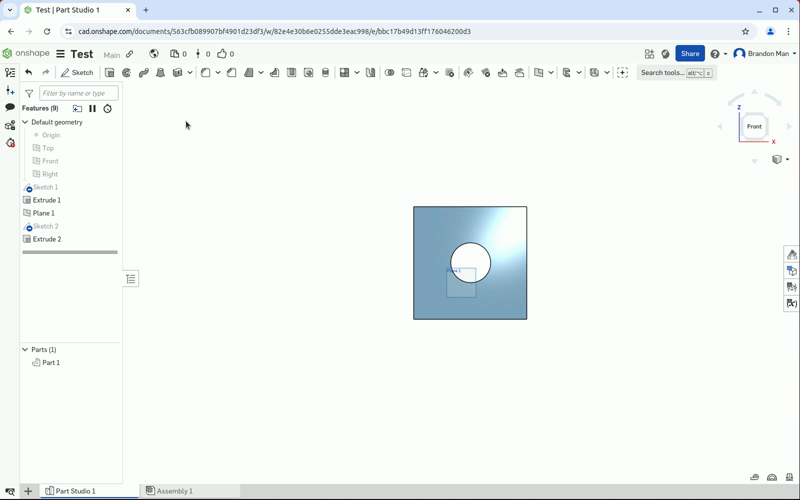
mouse_move(73, 189)
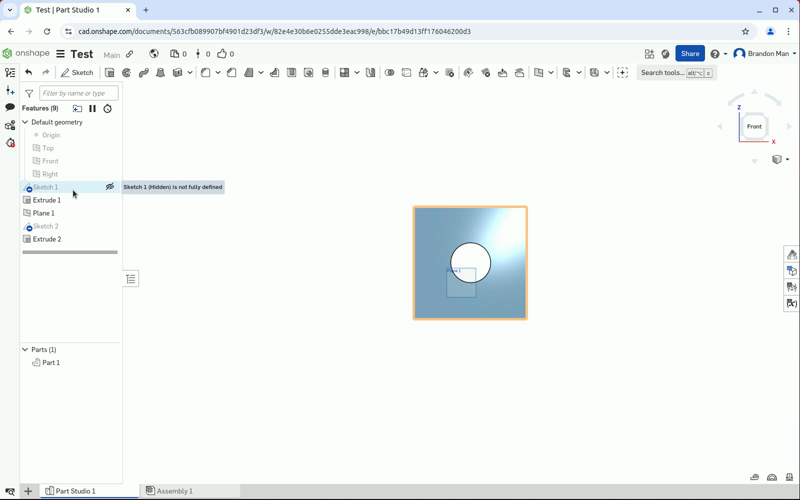
click(73, 189)
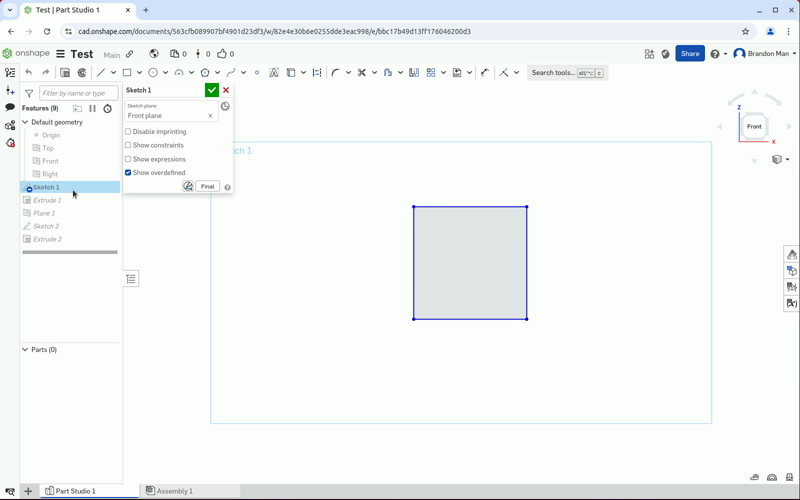
mouse_move(229, 92)
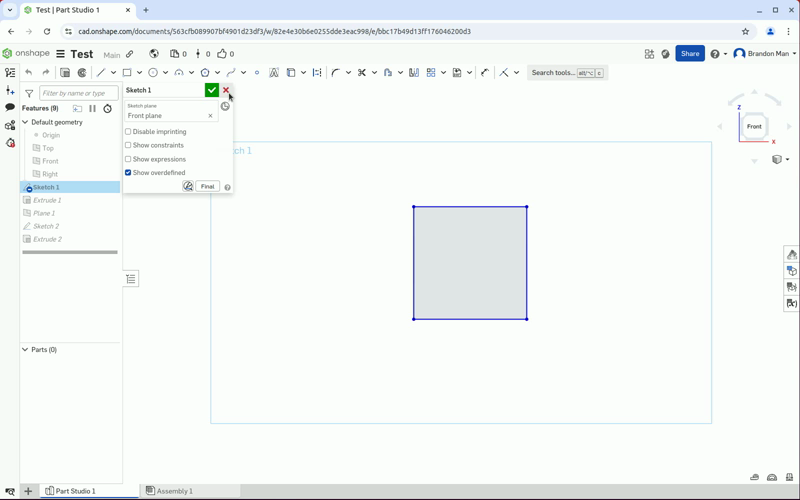
click(229, 92)
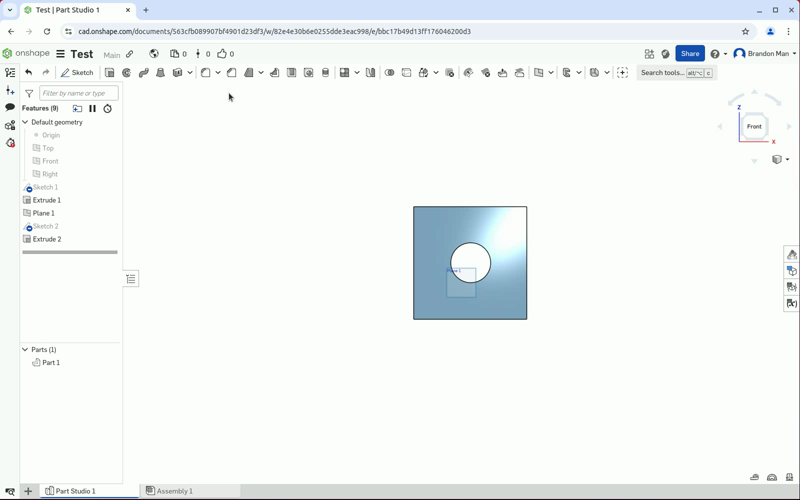
mouse_move(73, 352)
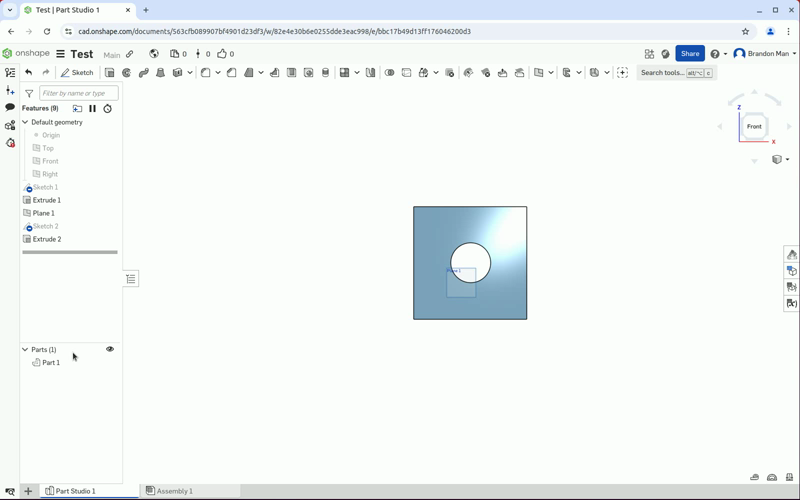
key(y)
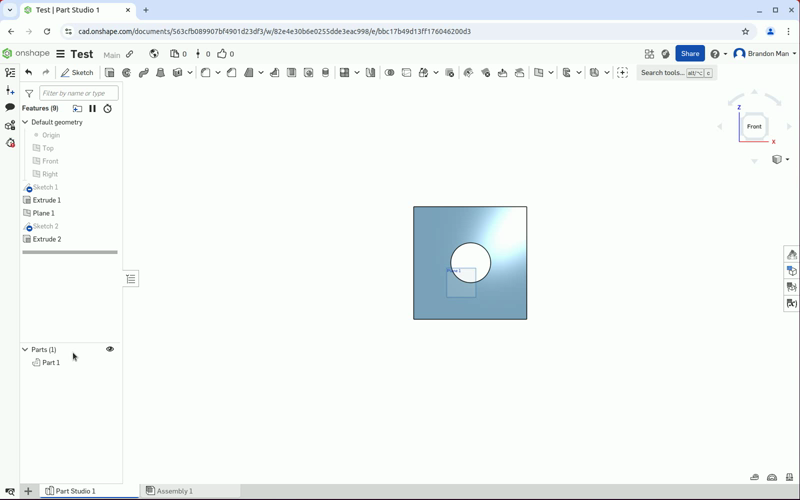
key(shift+p)
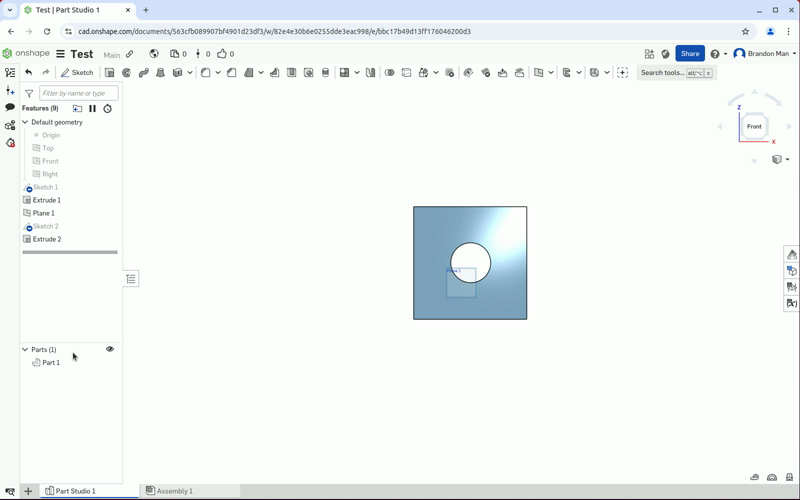
key(space)
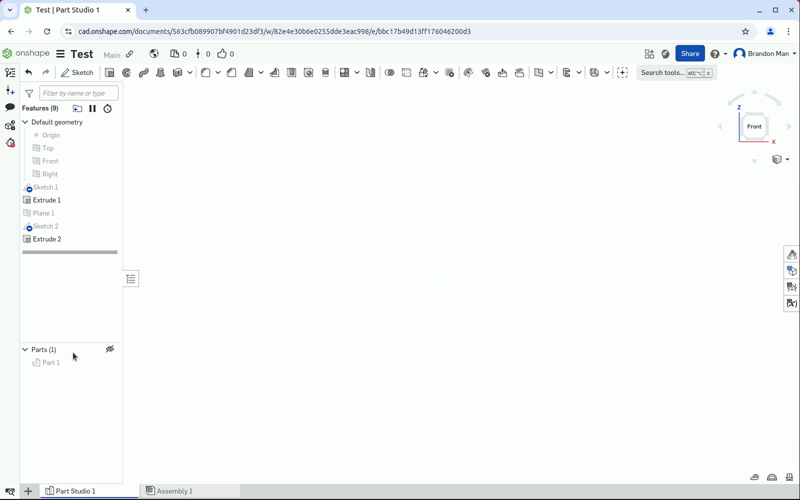
key_down(shift)
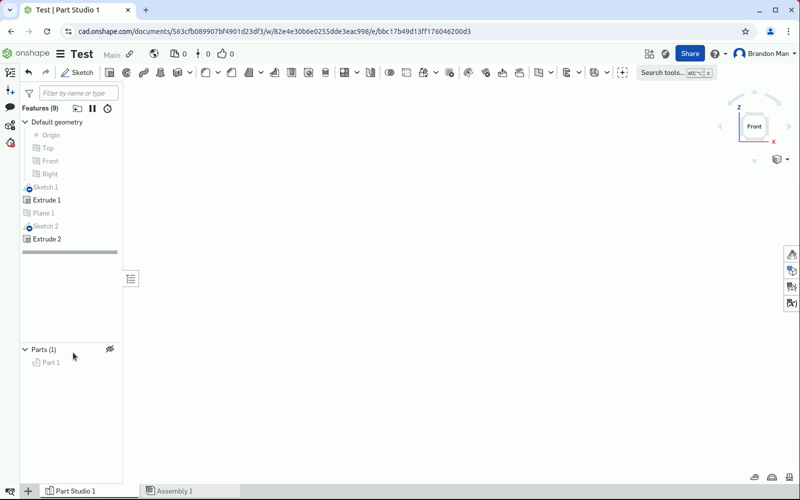
key(left)
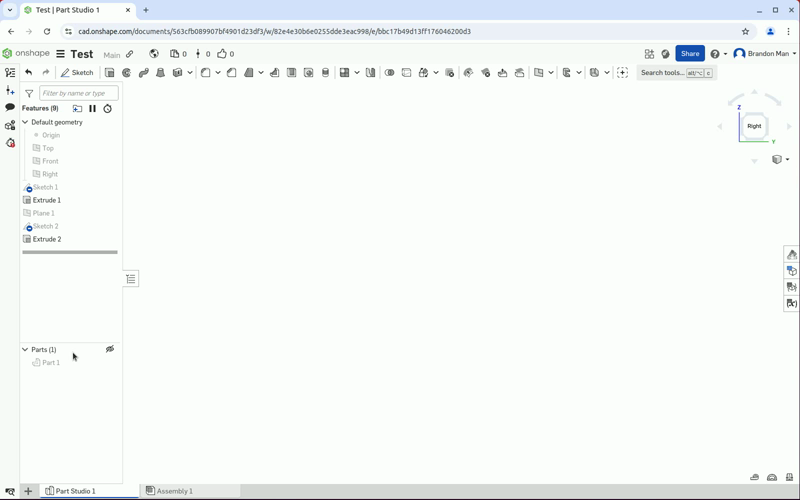
key_up(shift)
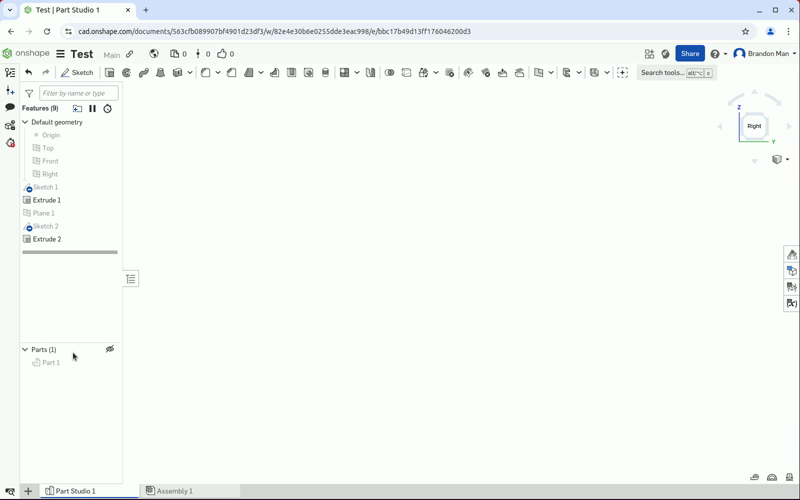
mouse_move(73, 352)
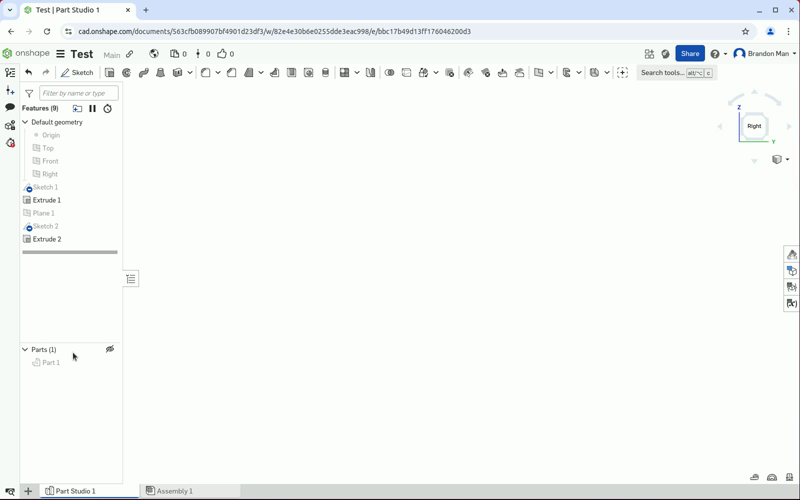
key(shift+y)
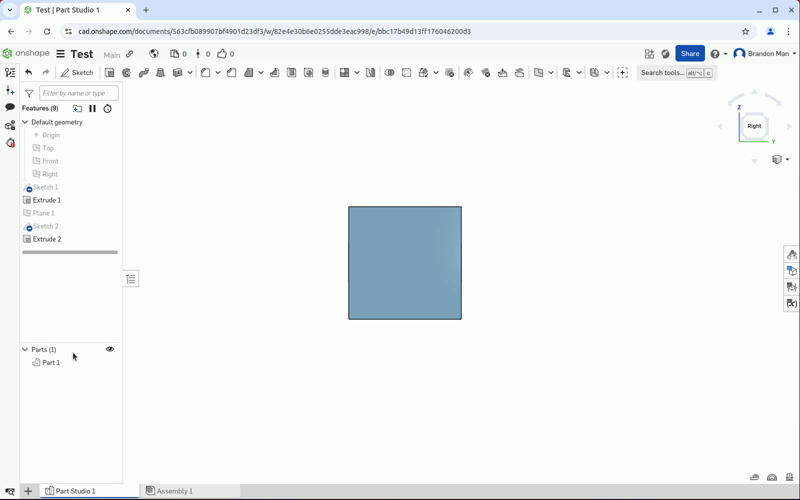
mouse_move(541, 75)
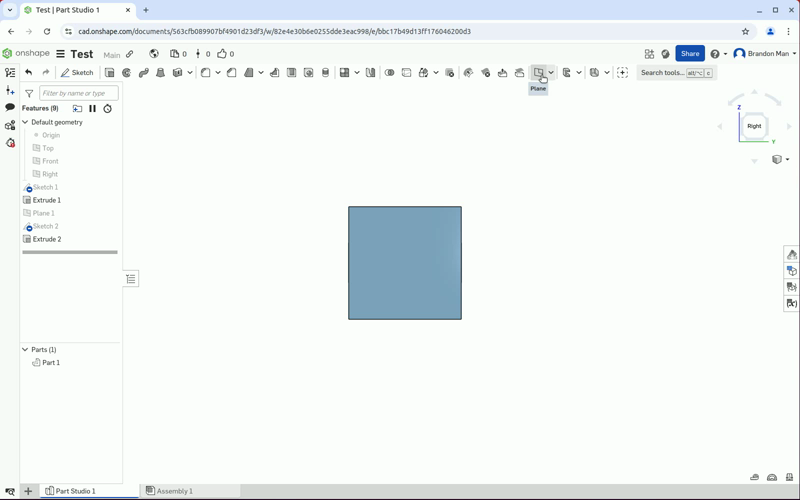
click(541, 75)
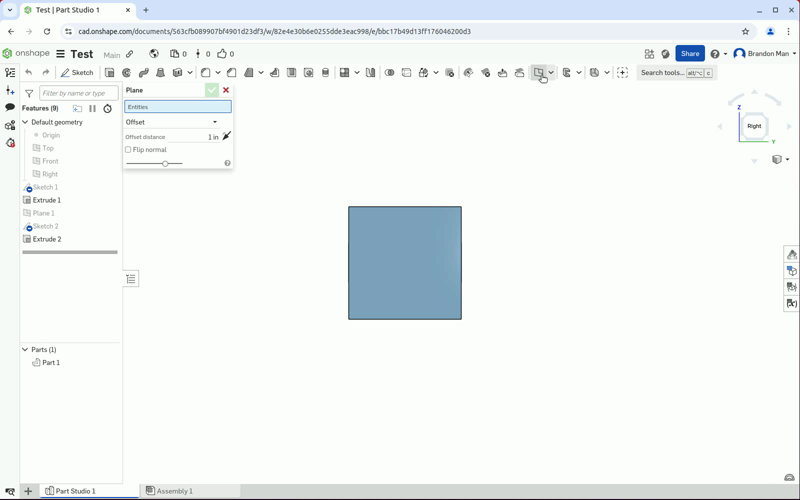
mouse_move(73, 176)
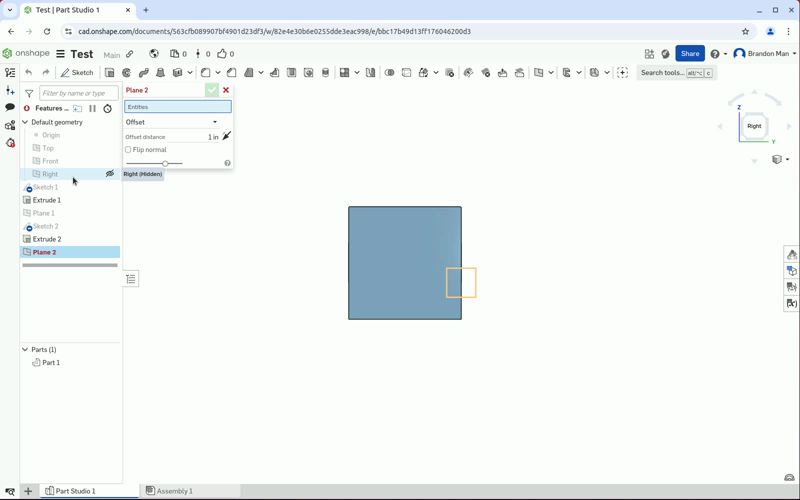
click(73, 176)
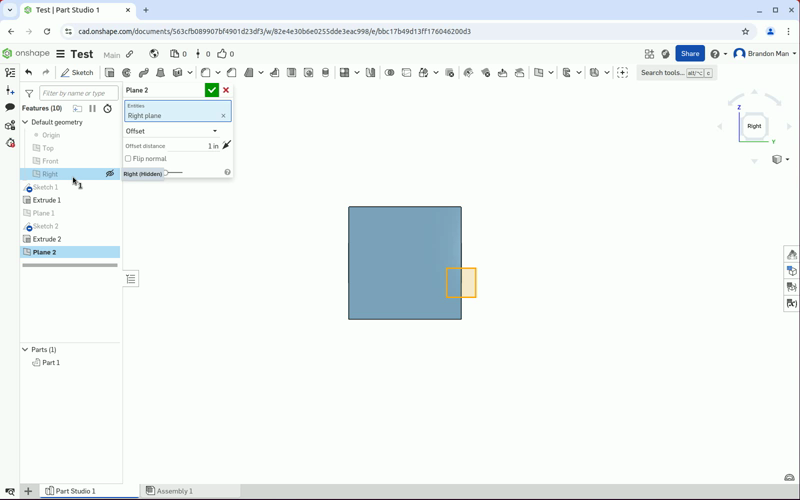
key(tab, 2)
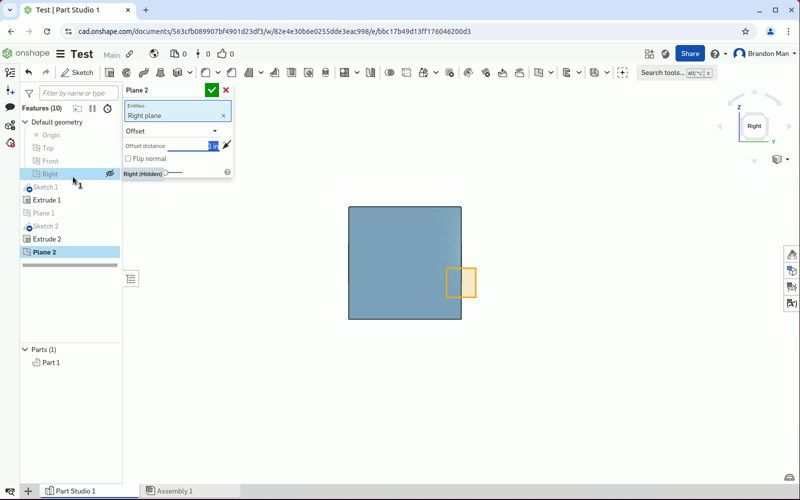
text(13.495)
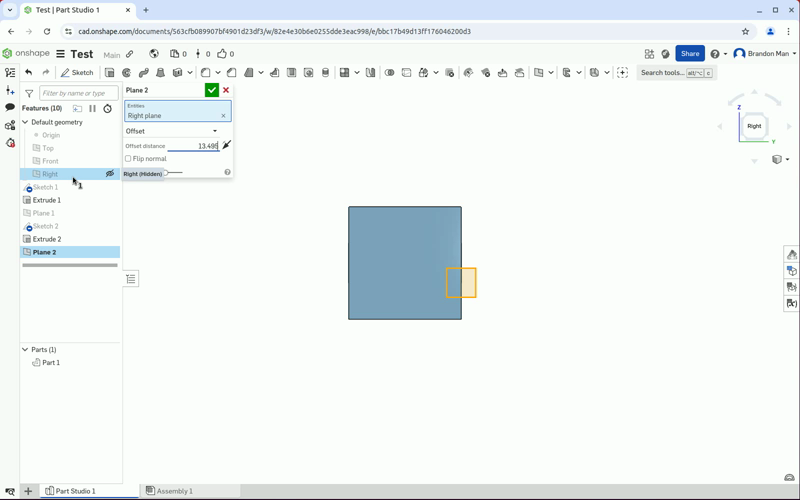
key(enter, 2)
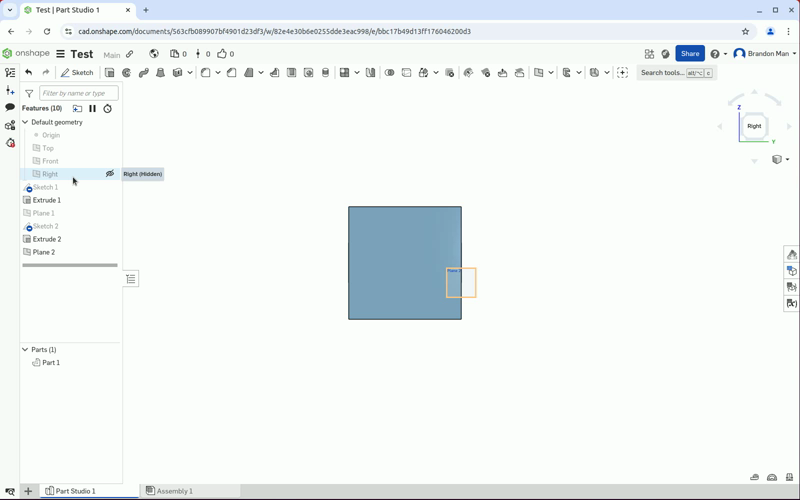
key(shift+s)
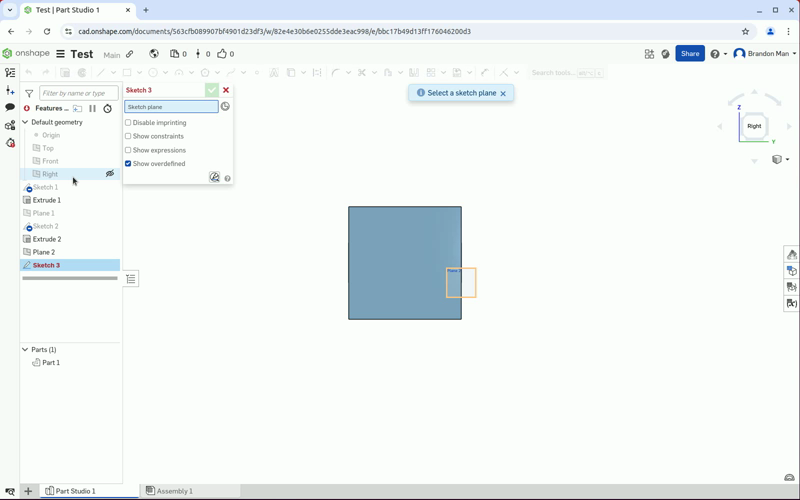
mouse_move(73, 254)
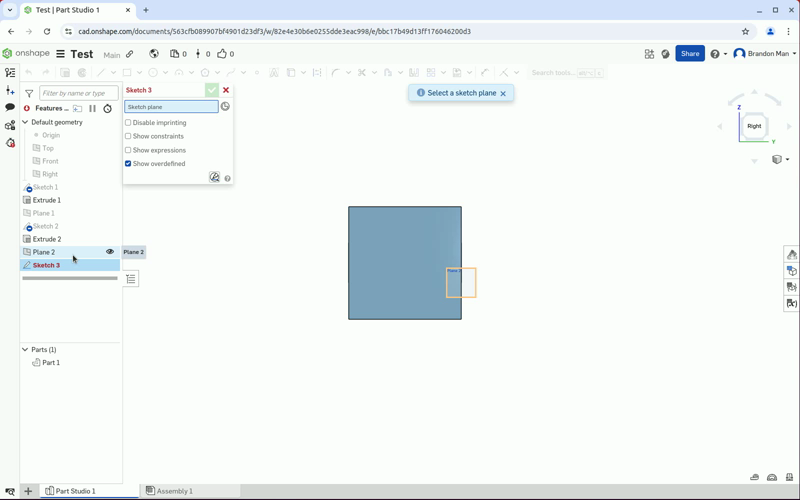
click(73, 254)
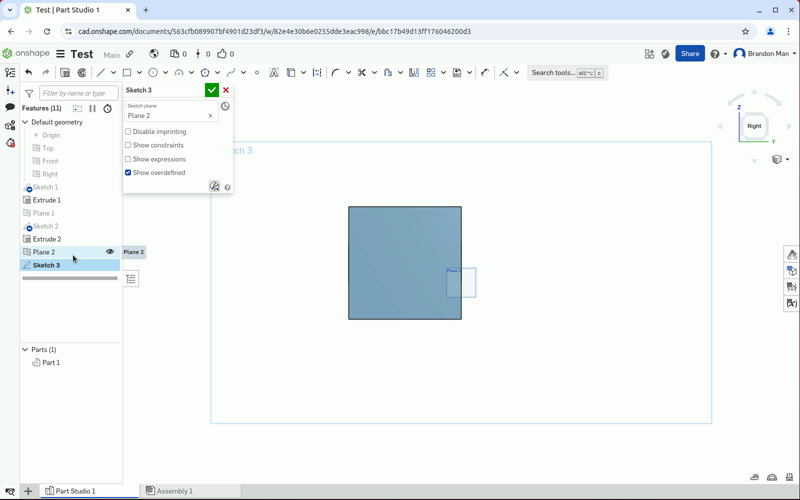
mouse_move(73, 352)
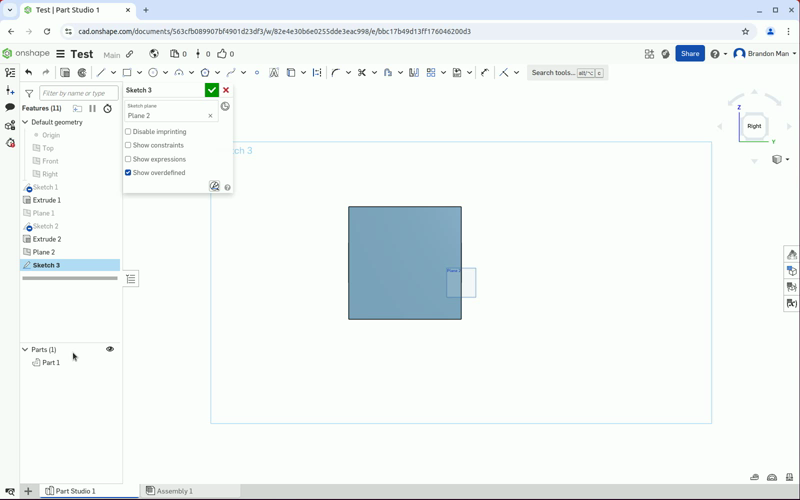
key(y)
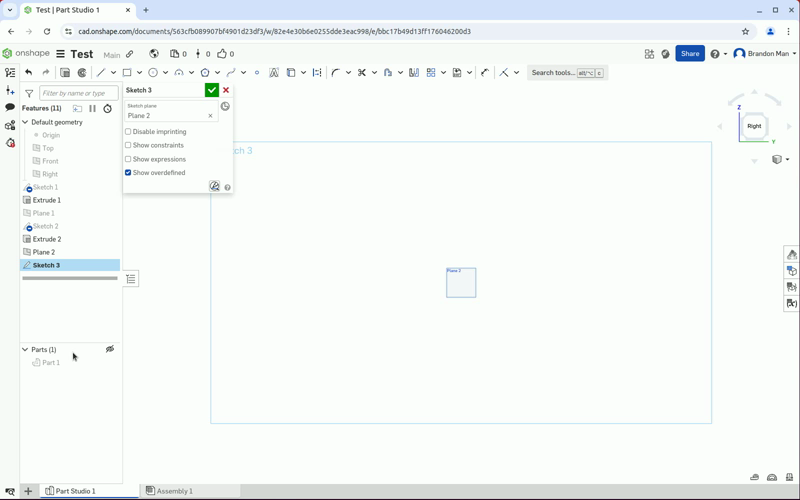
key(c)
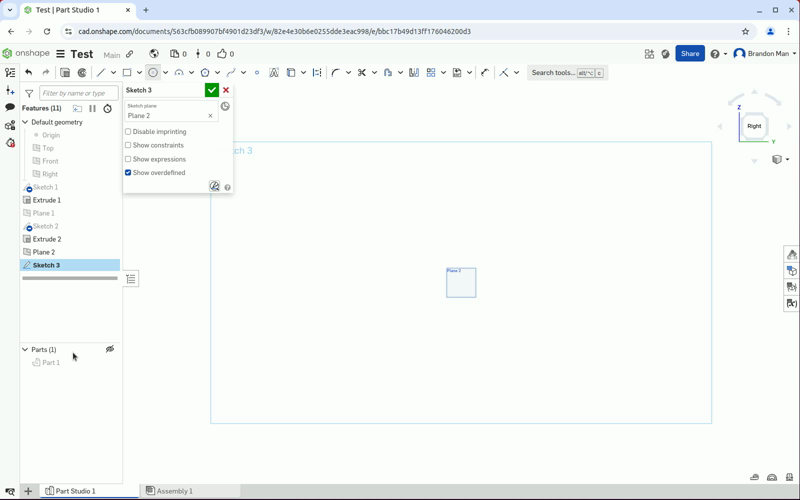
key_down(shift)
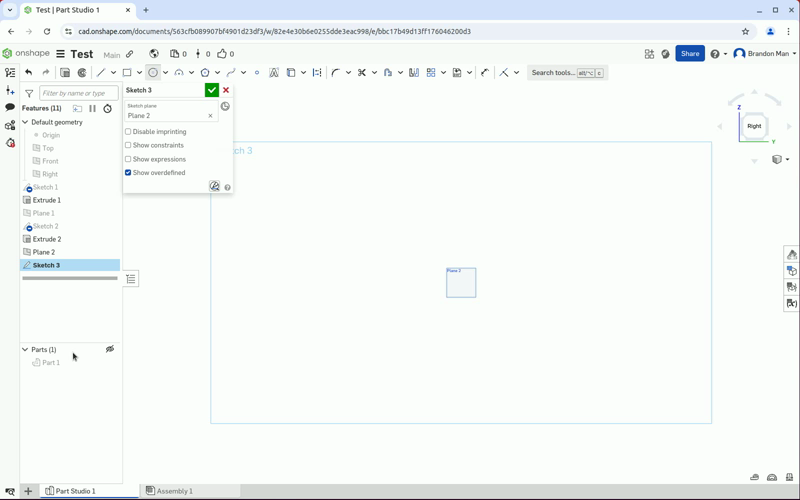
mouse_move(405, 263)
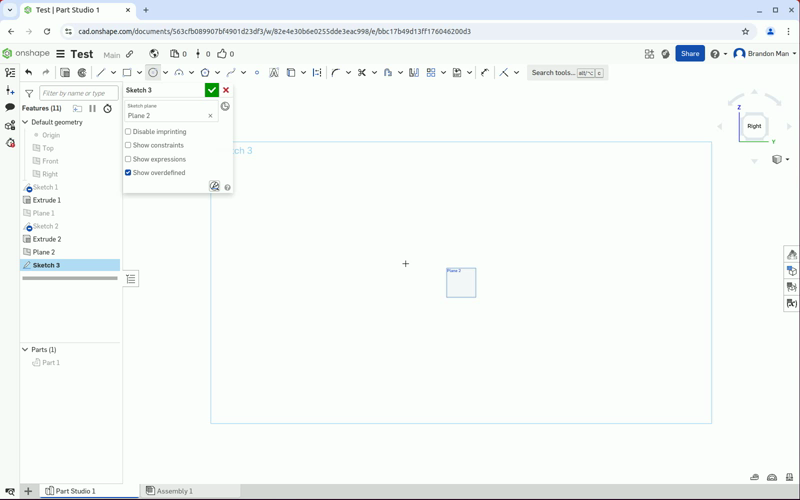
click(405, 263)
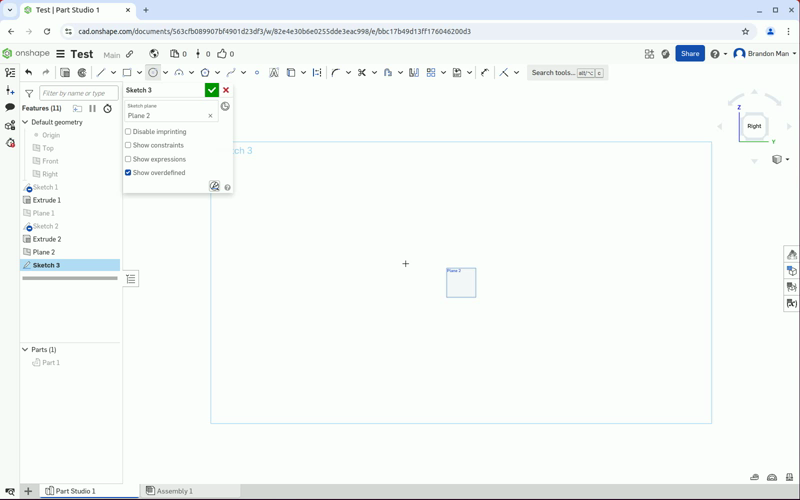
key_up(shift)
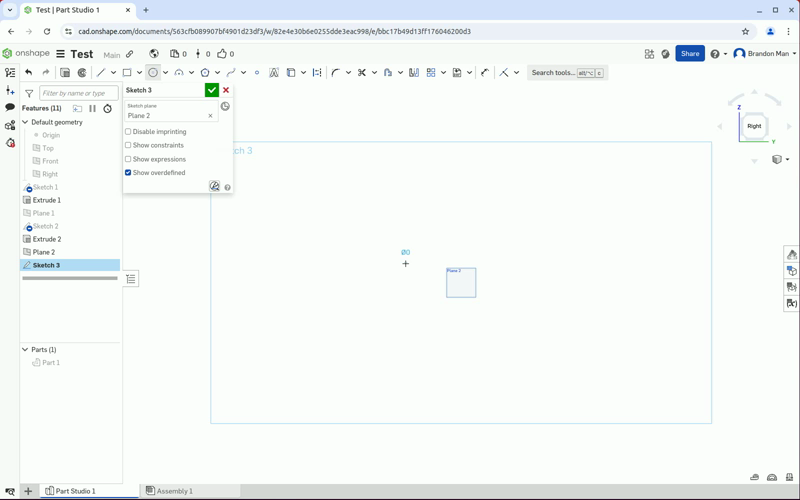
mouse_move(446, 263)
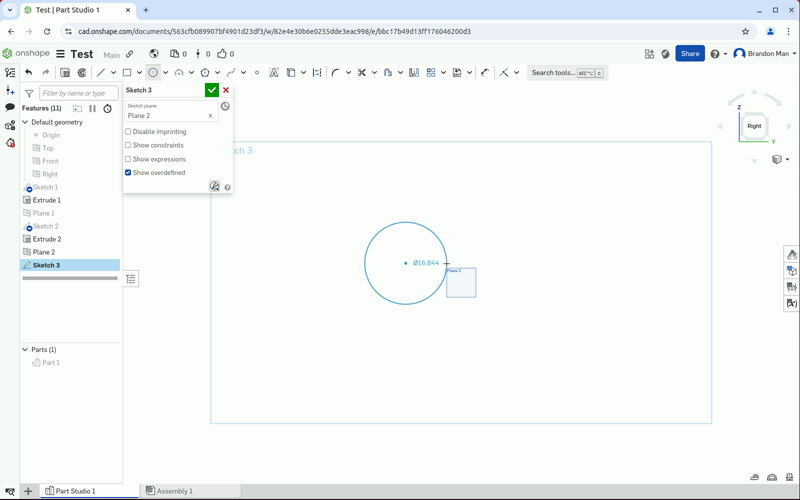
click(446, 263)
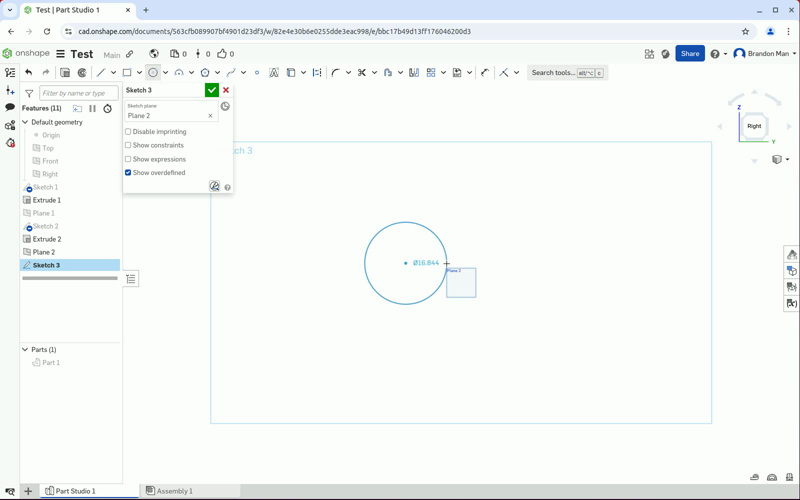
key(esc)
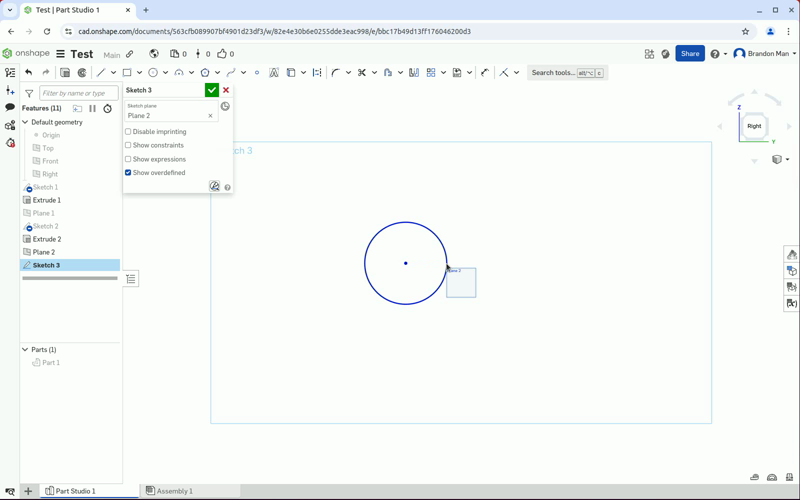
mouse_move(426, 238)
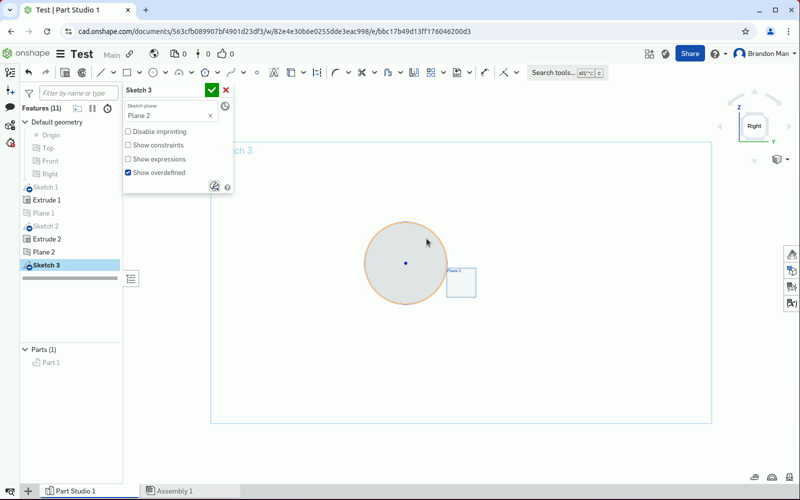
click(426, 238)
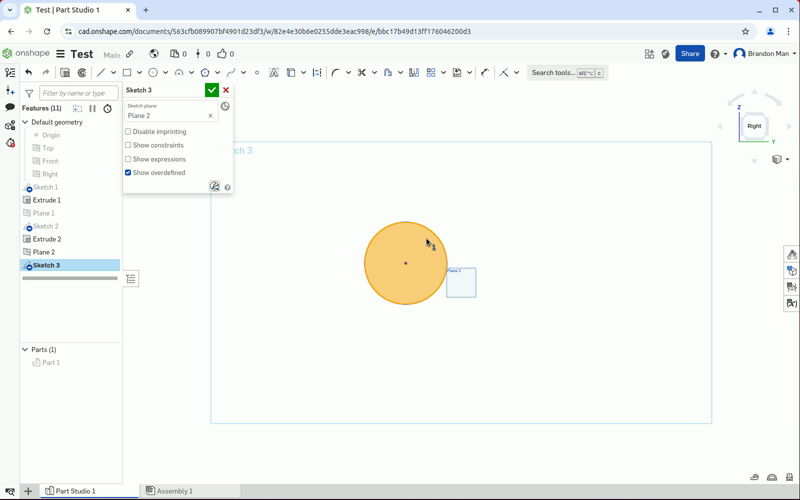
mouse_move(73, 352)
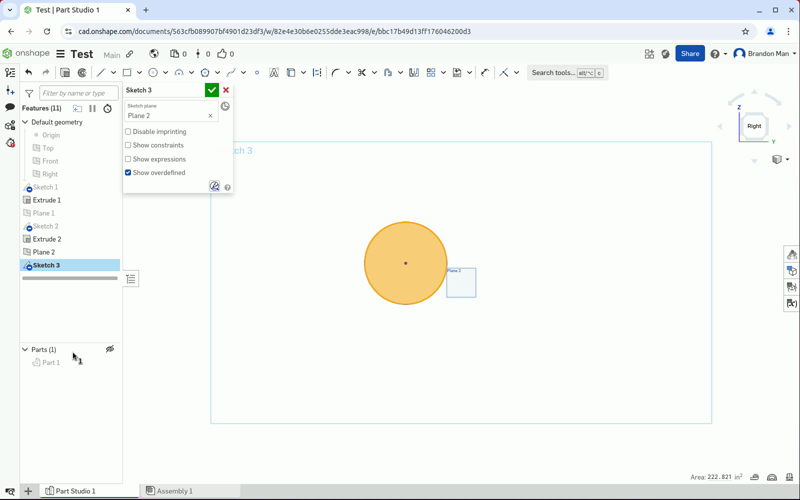
key(shift+y)
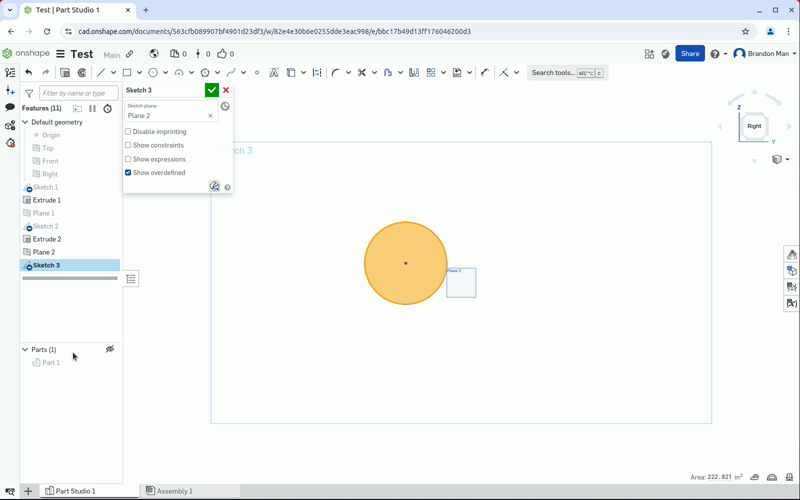
key(shift+e)
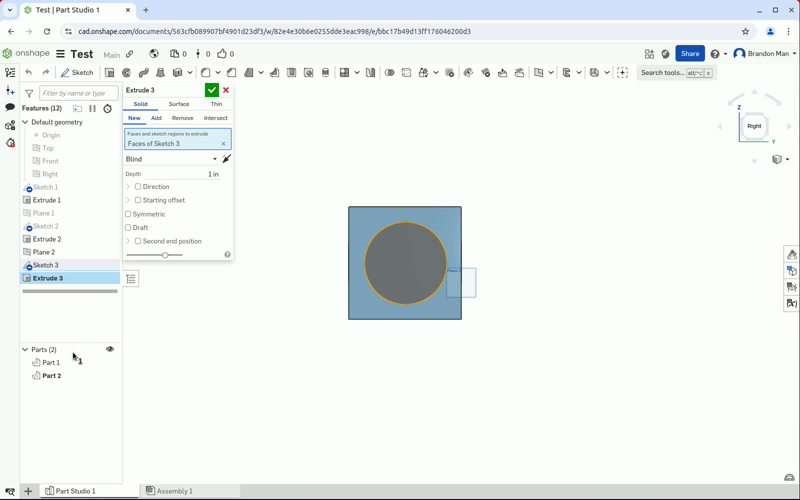
mouse_move(143, 106)
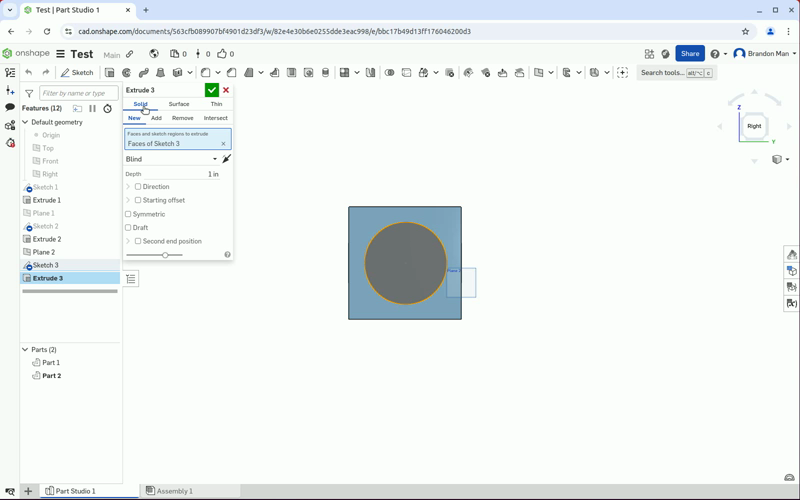
click(143, 106)
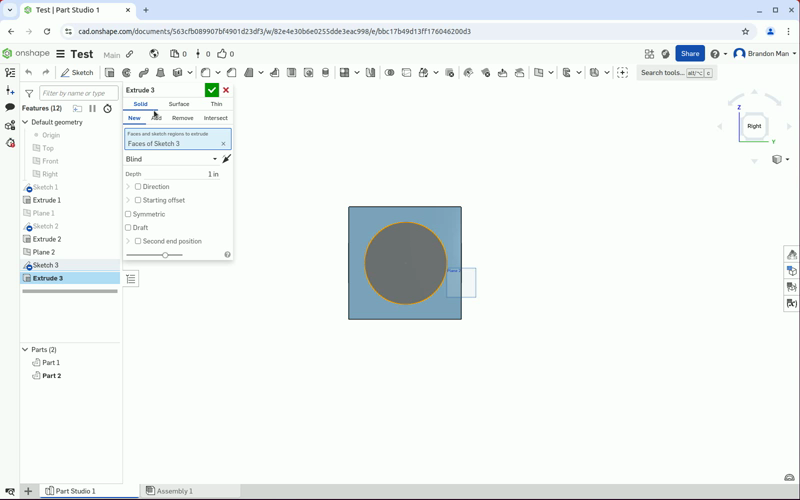
mouse_move(186, 120)
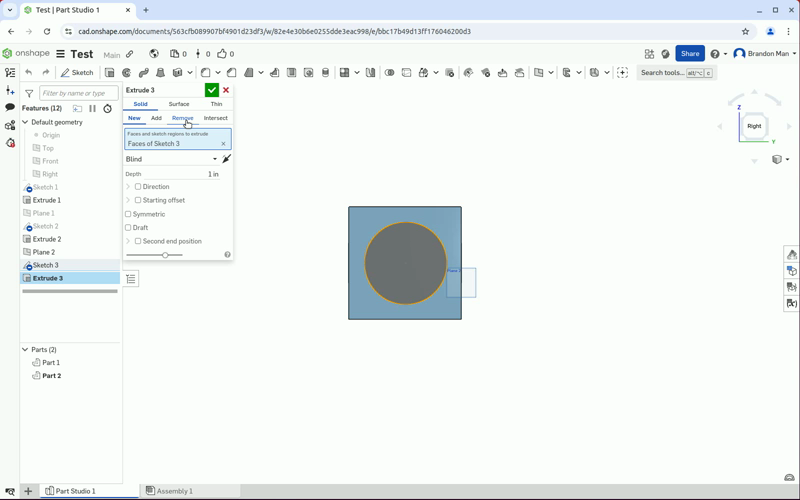
click(186, 120)
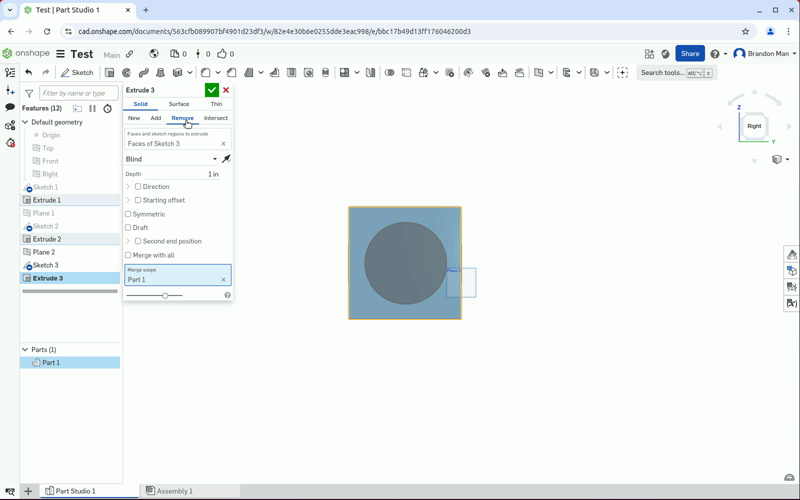
key(tab, 4)
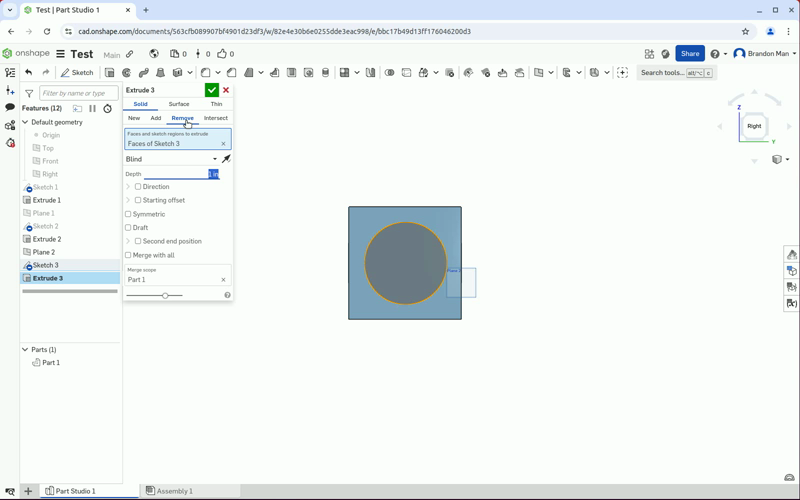
text(25.756)
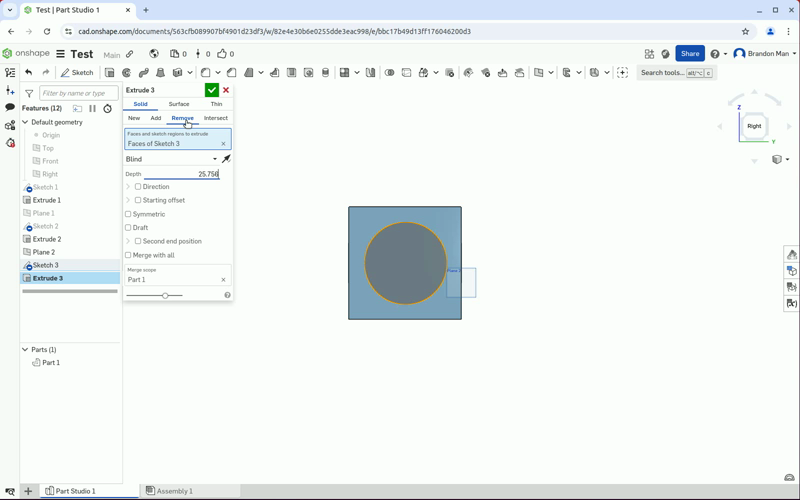
key(tab, 6)
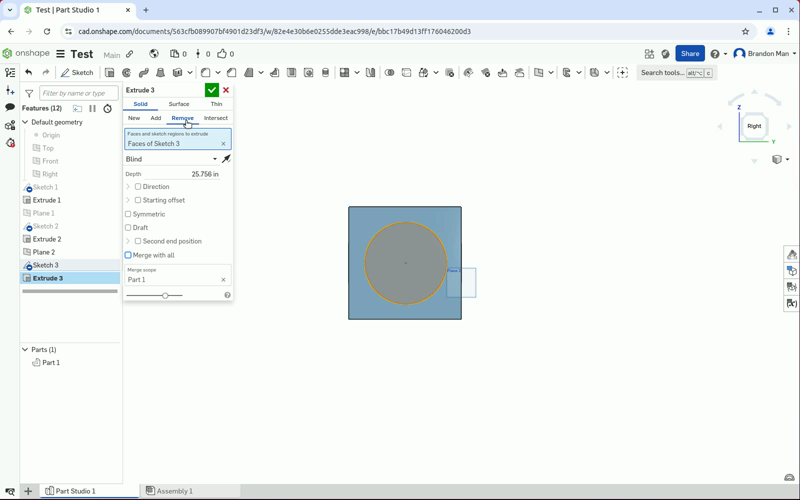
key(space)
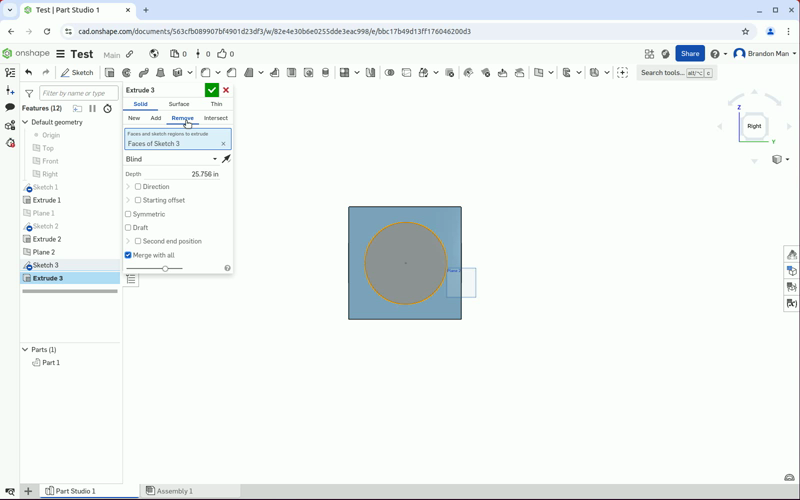
key(enter)
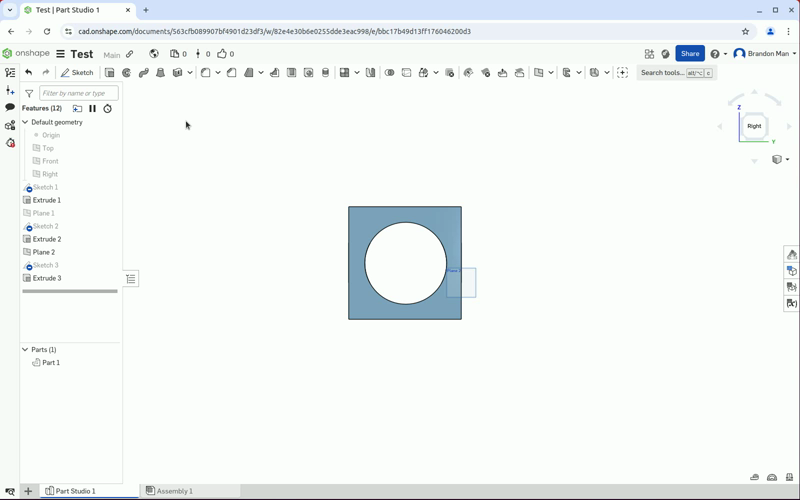
key(shift+h)
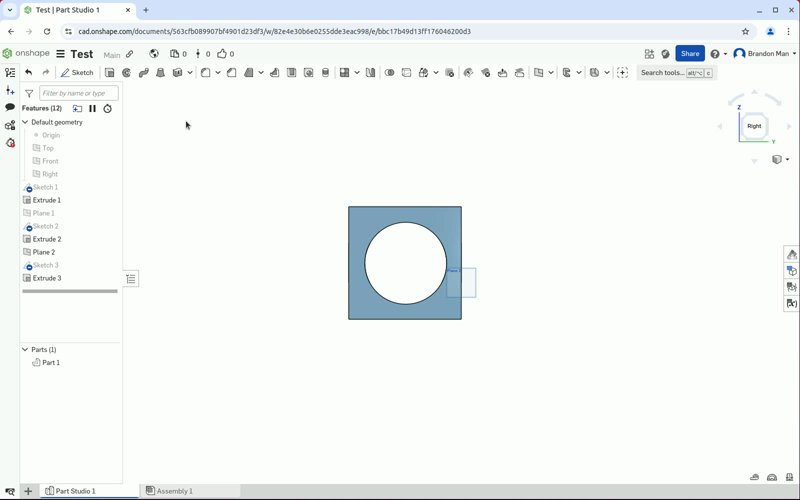
key(shift+h)
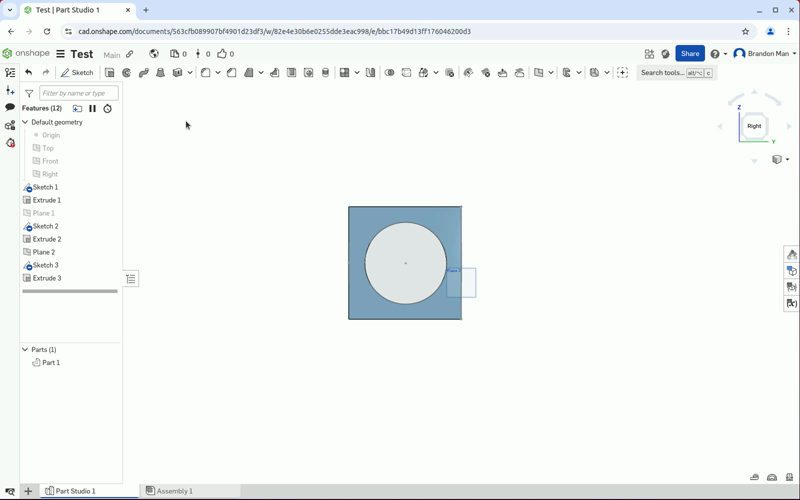
key(shift+7)
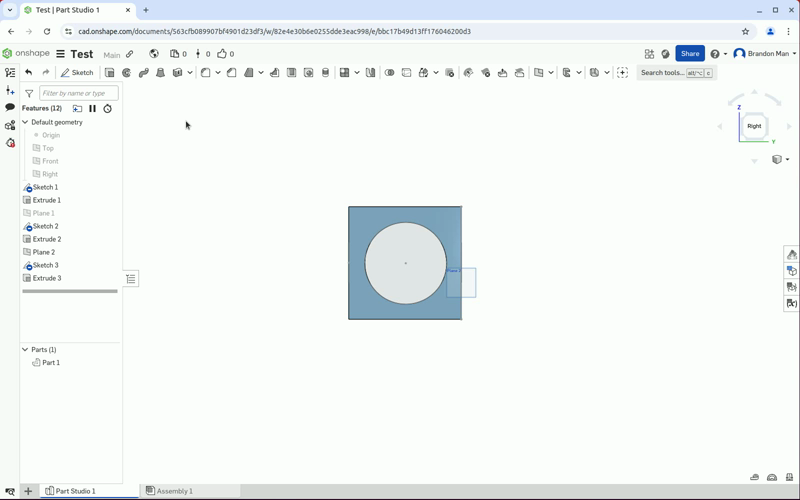
key(right, 2)
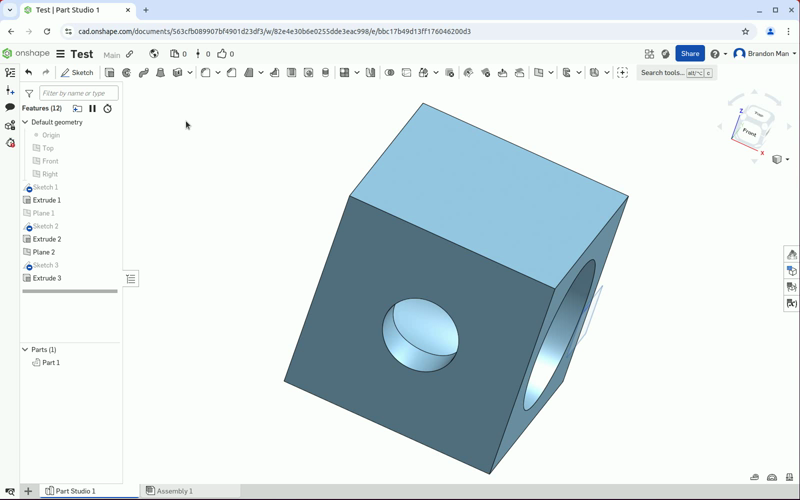
key(down, 2)
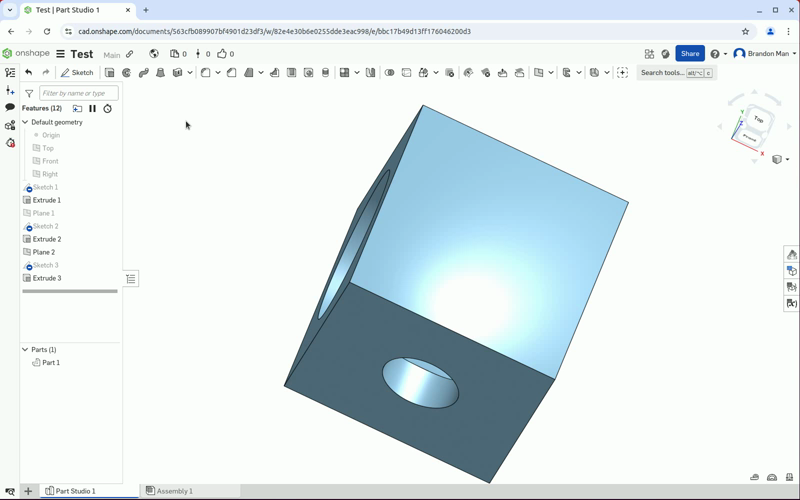
key(up, 2)
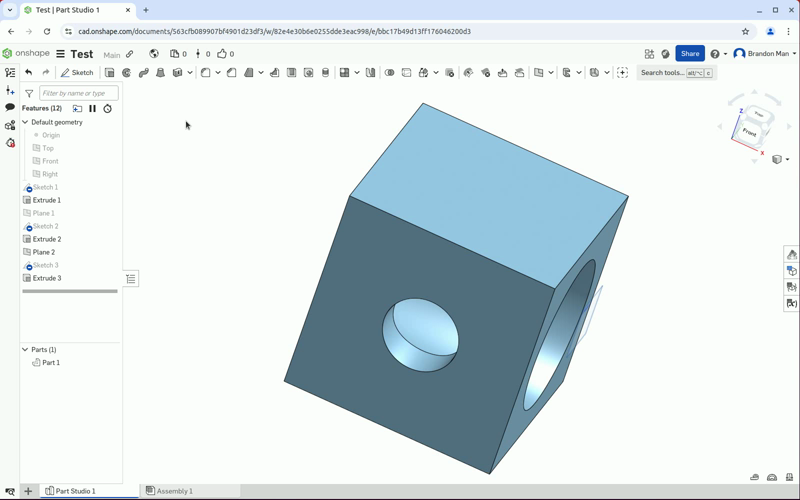
key(left, 2)
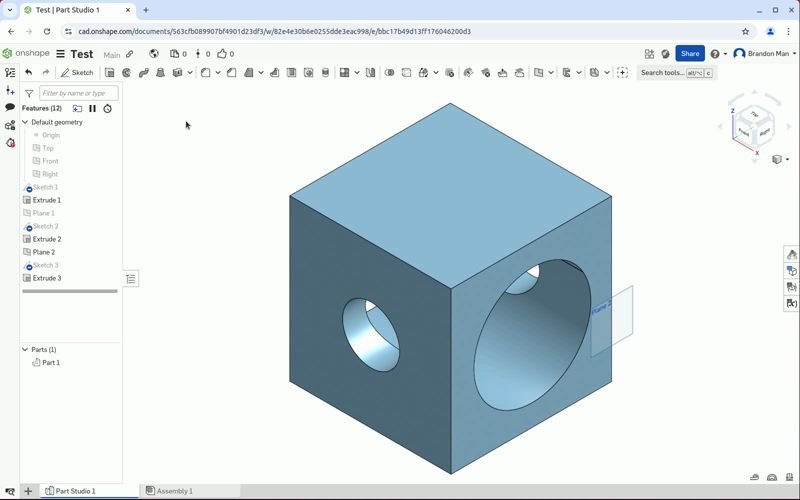
mouse_move(73, 189)
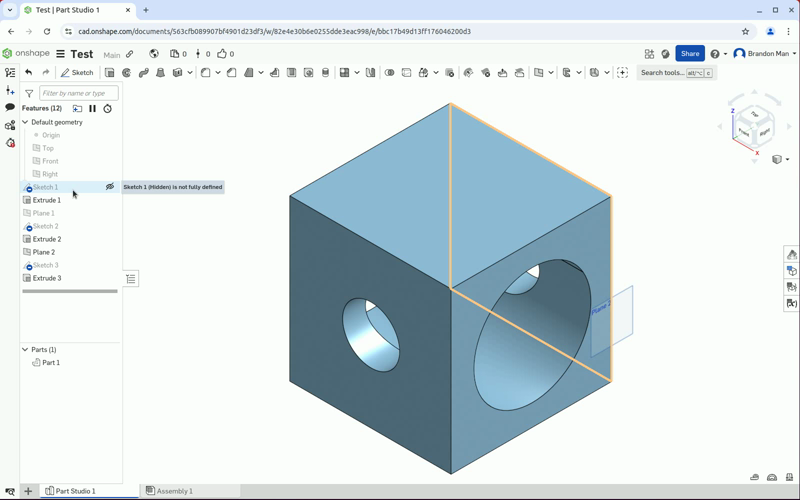
click(73, 189)